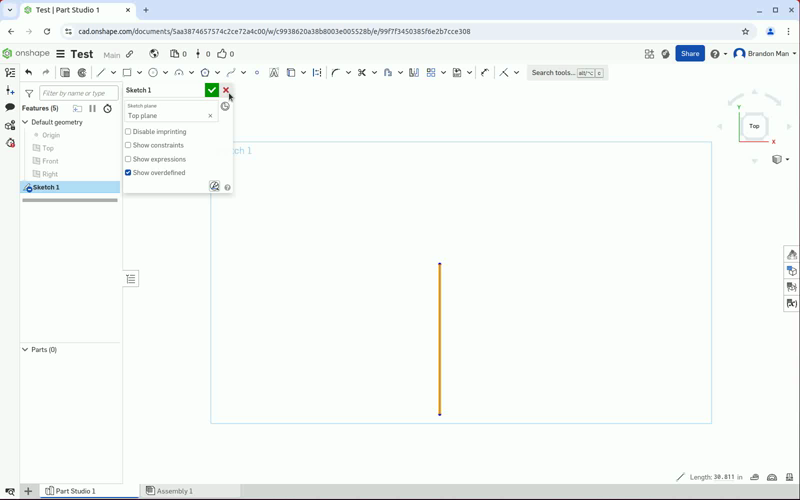
key(shift+h)
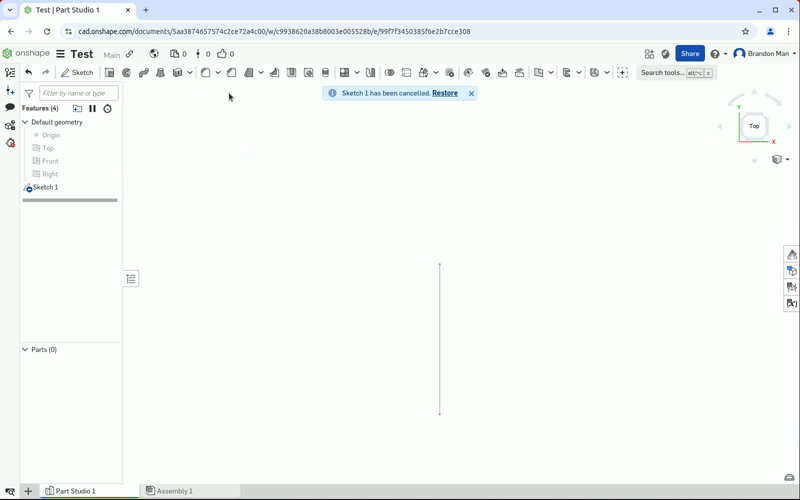
key(shift+s)
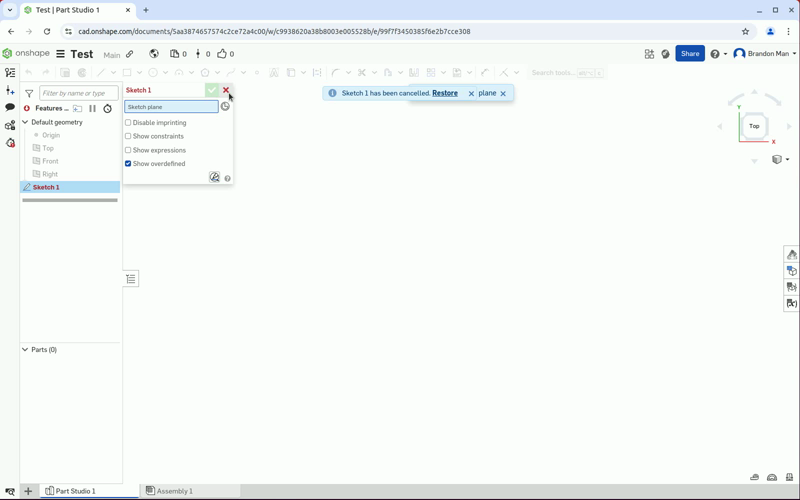
mouse_move(73, 150)
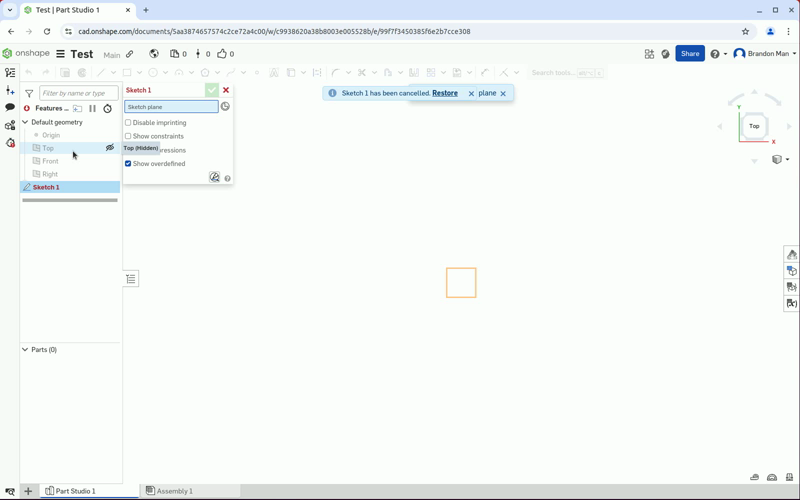
click(73, 150)
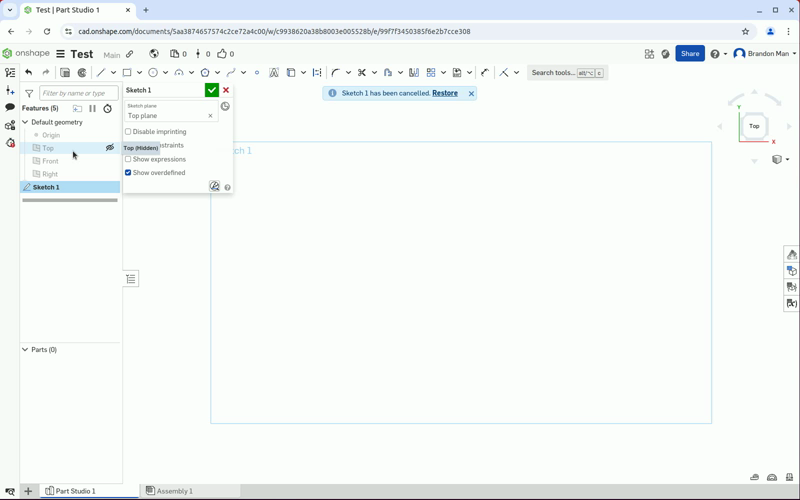
mouse_move(73, 352)
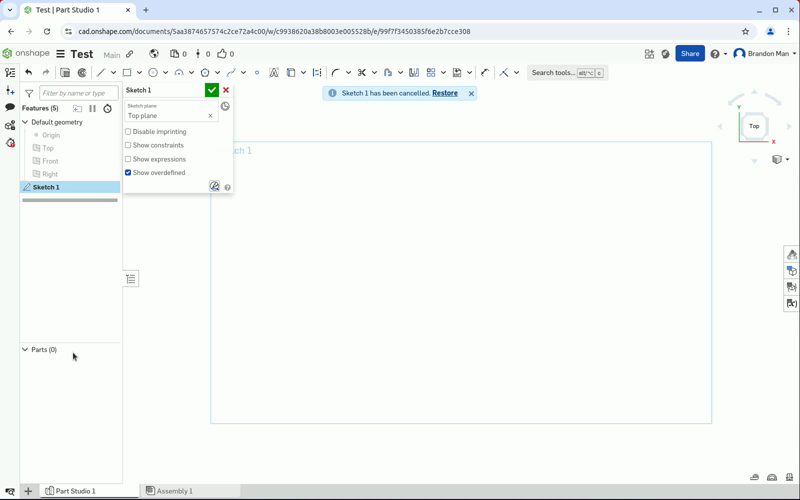
key(y)
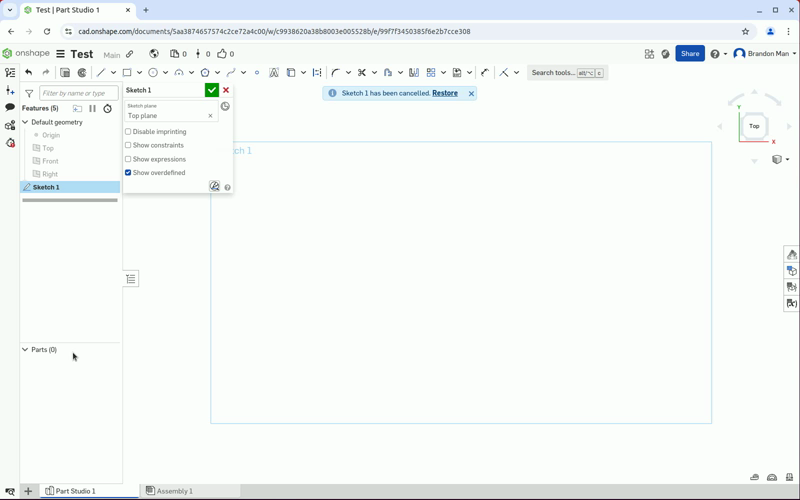
key(l)
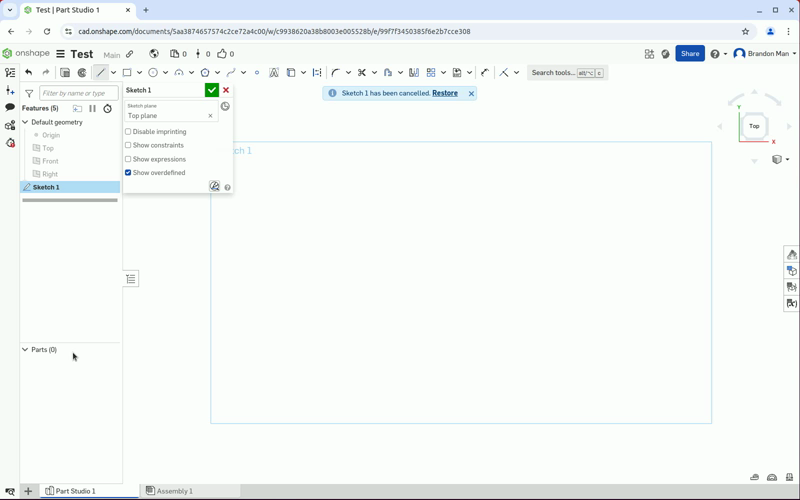
key_down(shift)
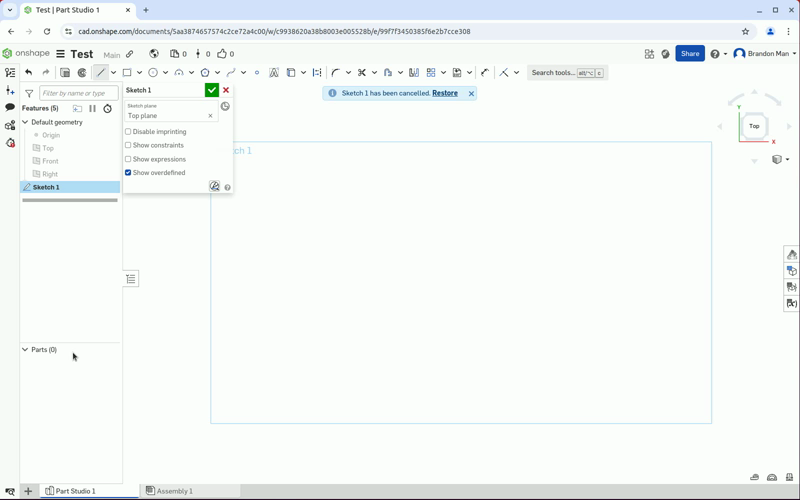
mouse_move(460, 282)
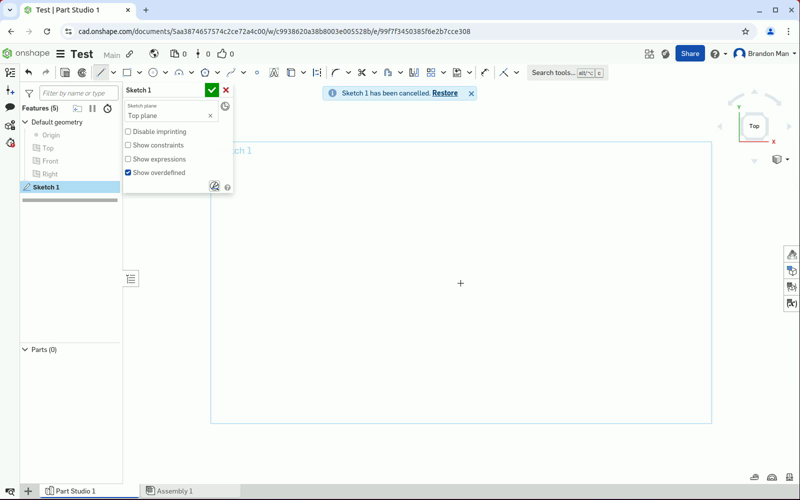
click(460, 282)
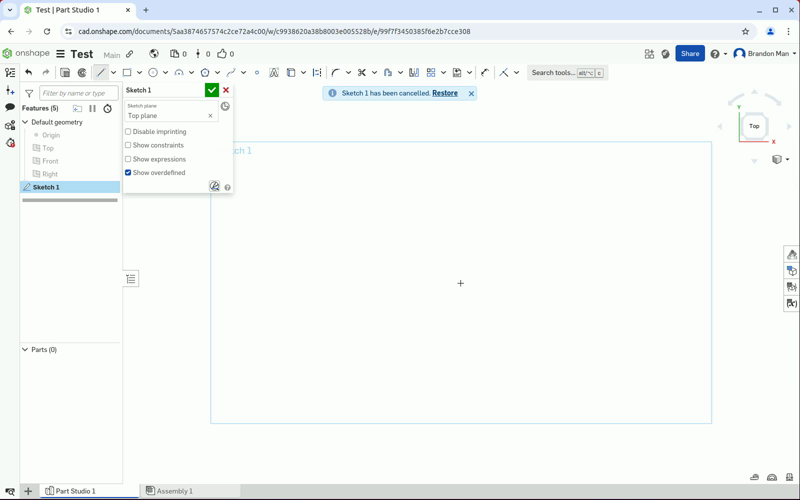
key_up(shift)
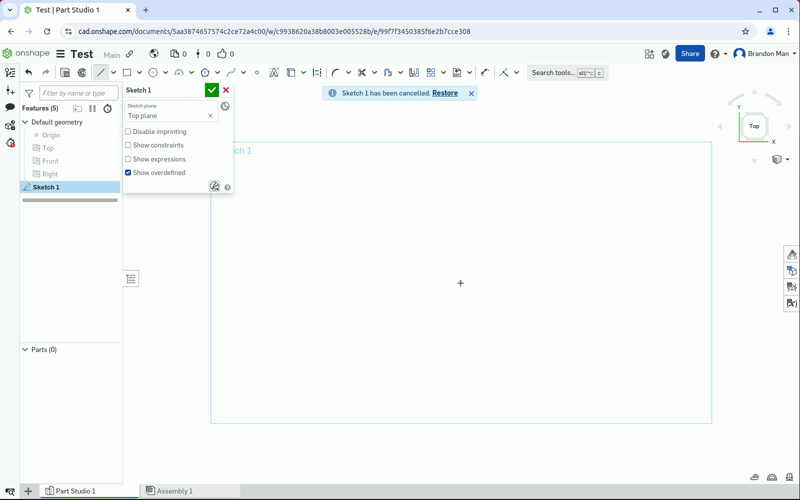
key_down(shift)
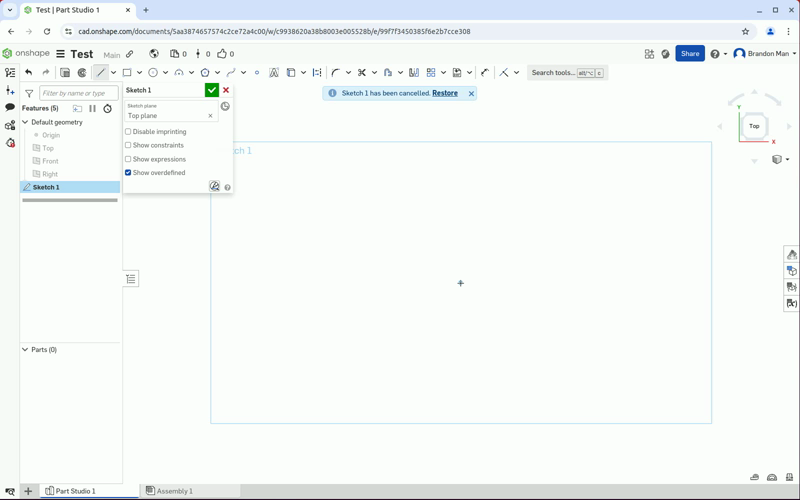
mouse_move(579, 282)
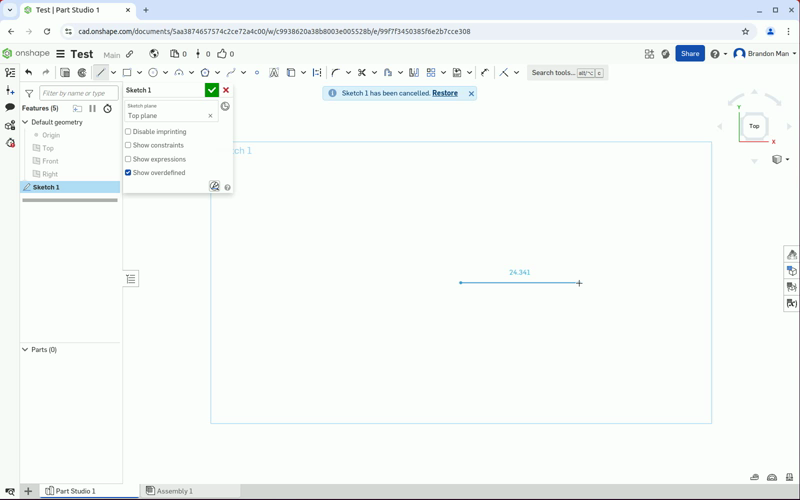
click(579, 282)
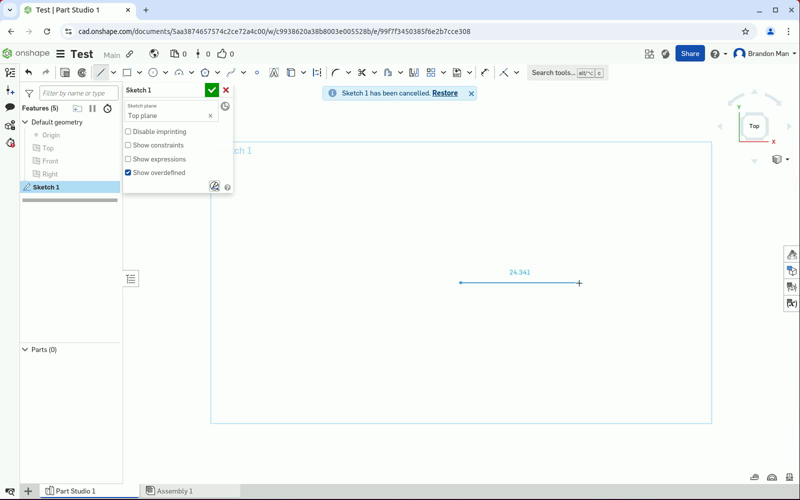
key_up(shift)
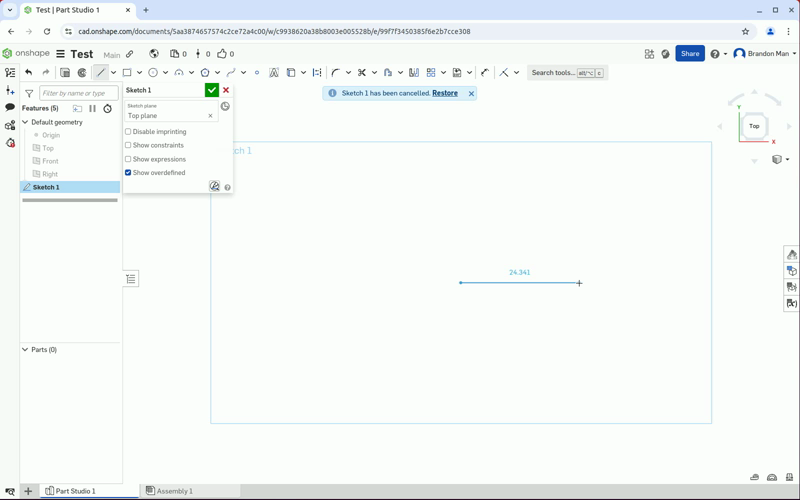
key_down(shift)
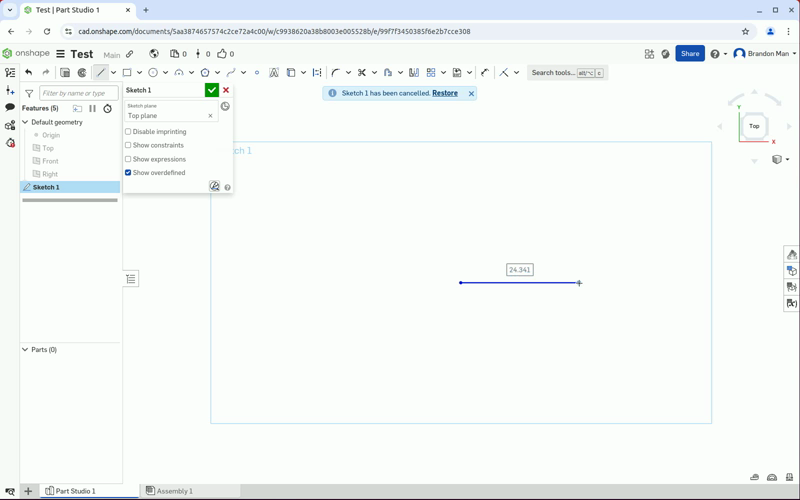
mouse_move(579, 194)
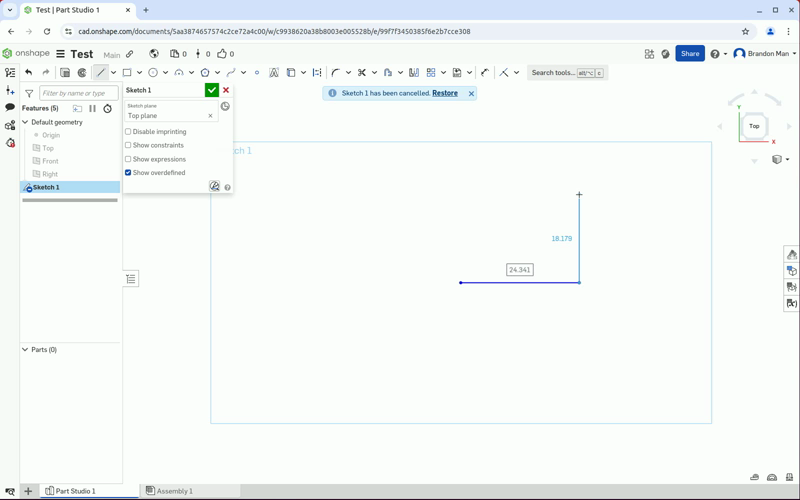
click(579, 194)
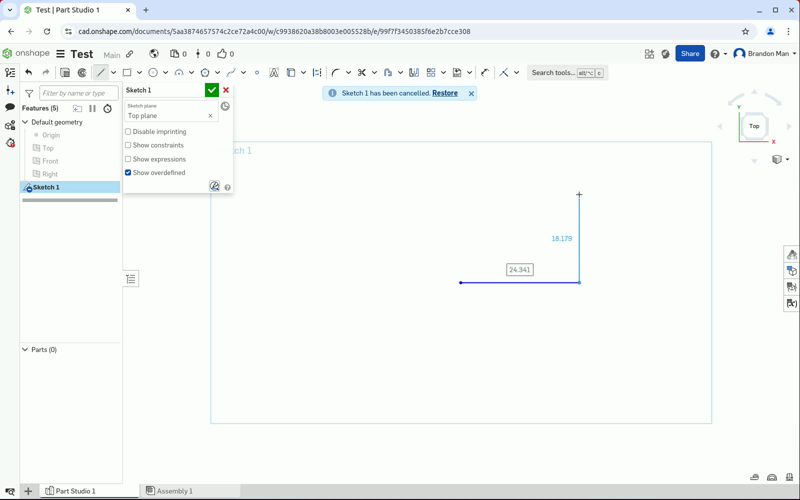
key_up(shift)
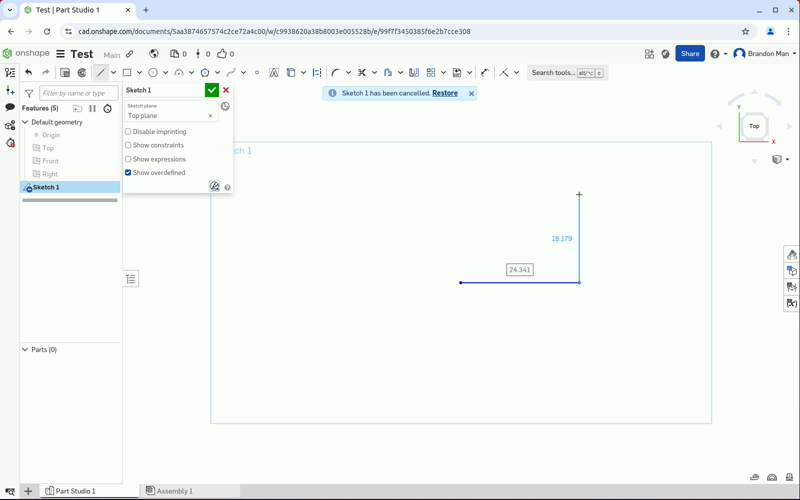
key_down(shift)
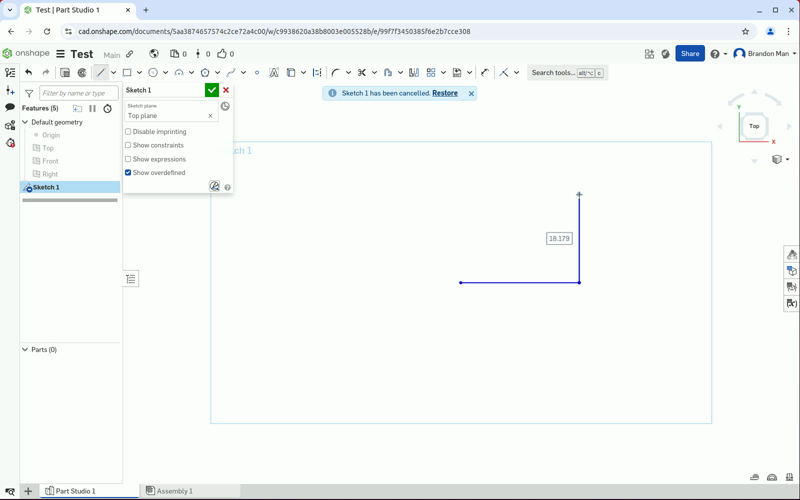
mouse_move(460, 194)
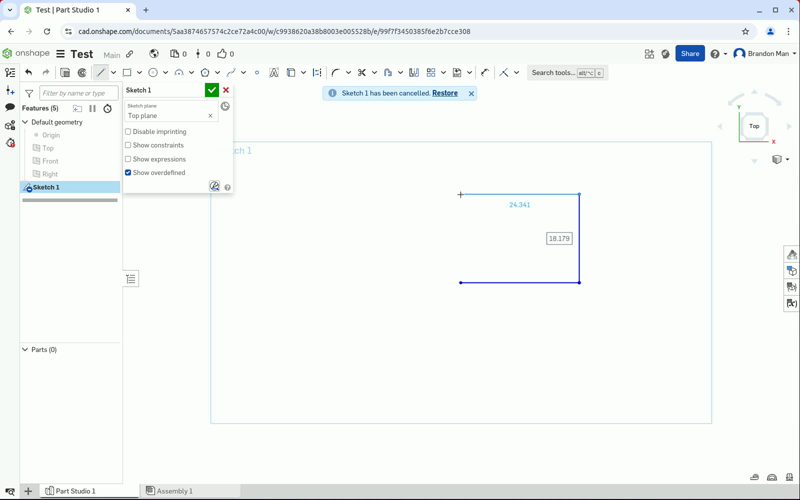
click(460, 194)
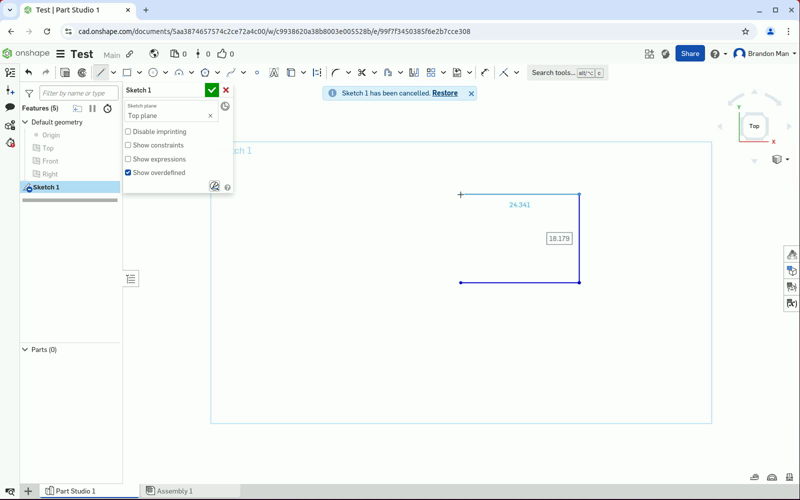
key_up(shift)
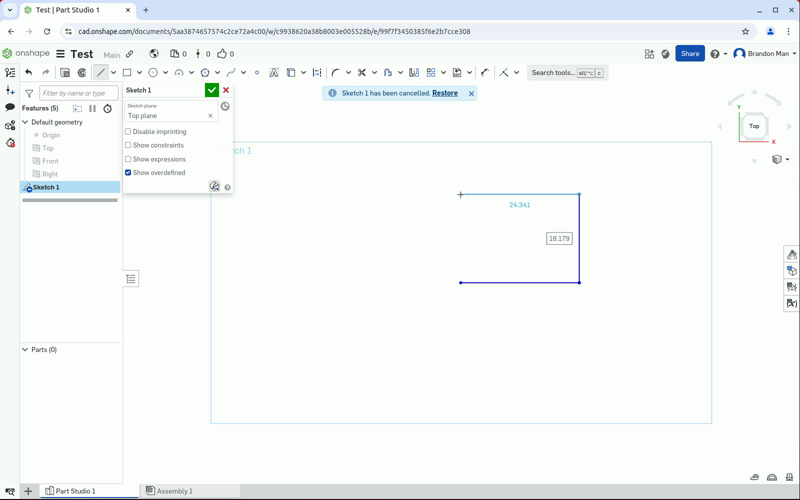
key_down(shift)
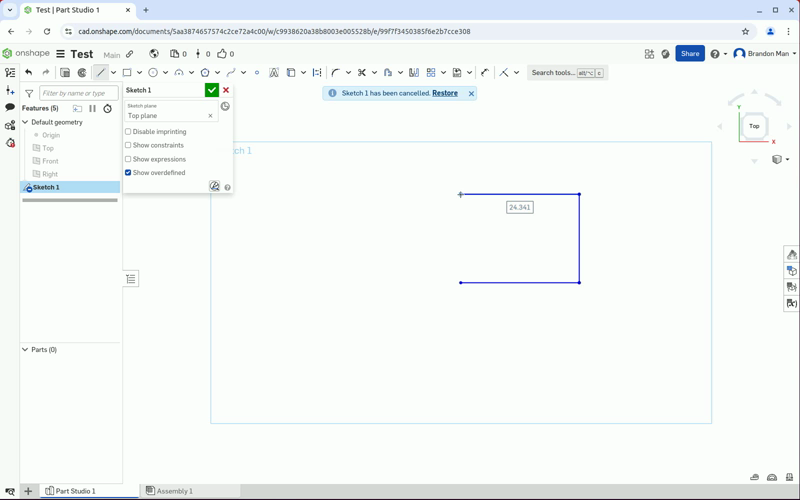
mouse_move(460, 282)
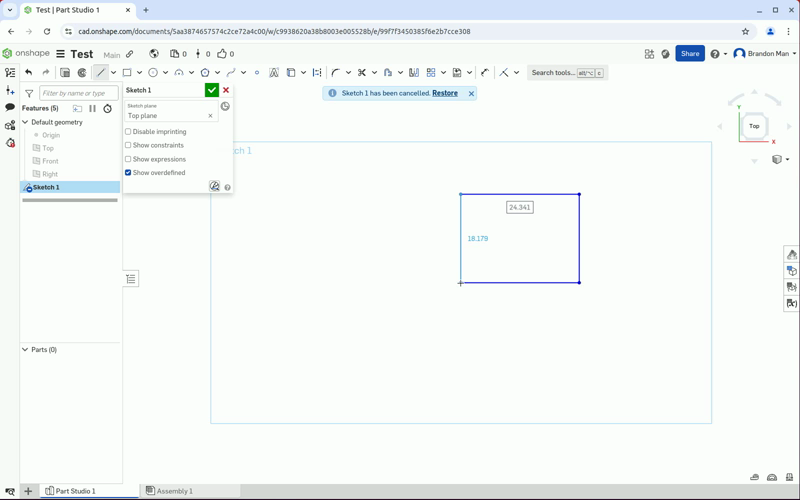
key_up(shift)
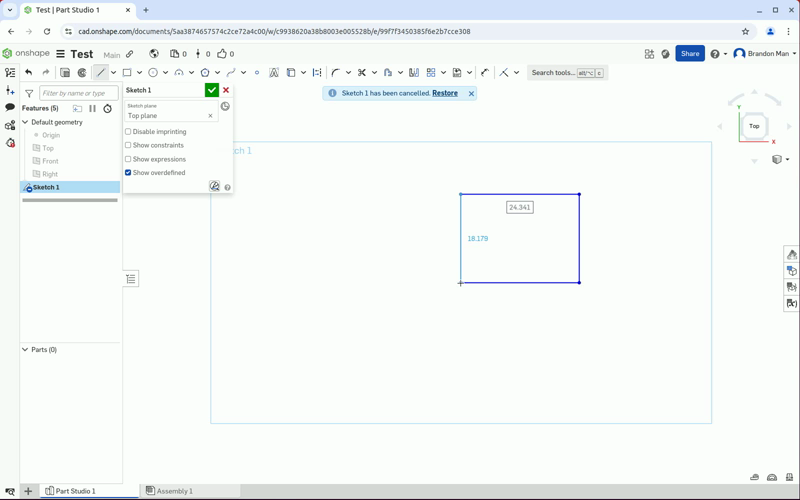
click(460, 282)
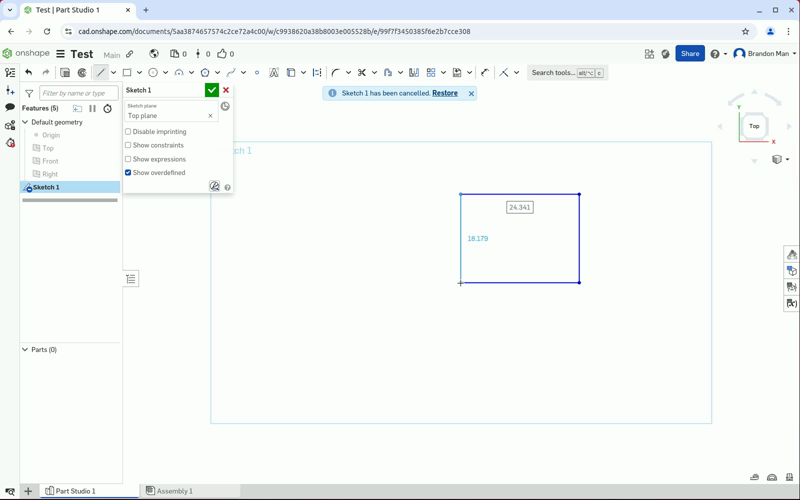
key(esc)
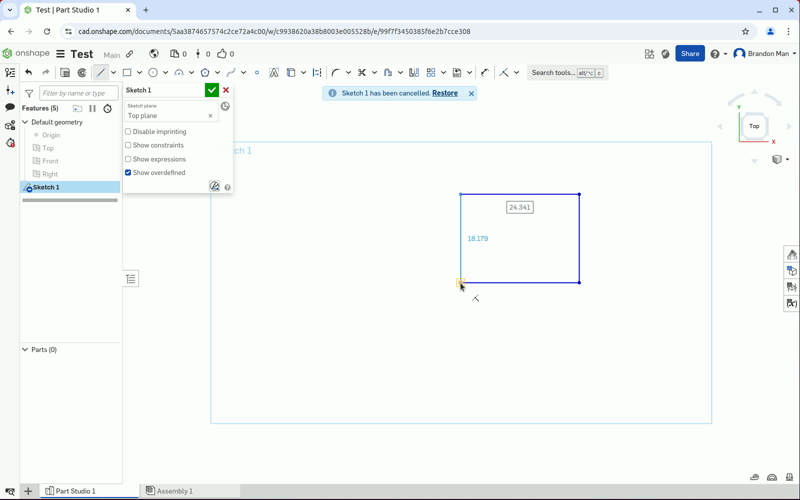
mouse_move(565, 216)
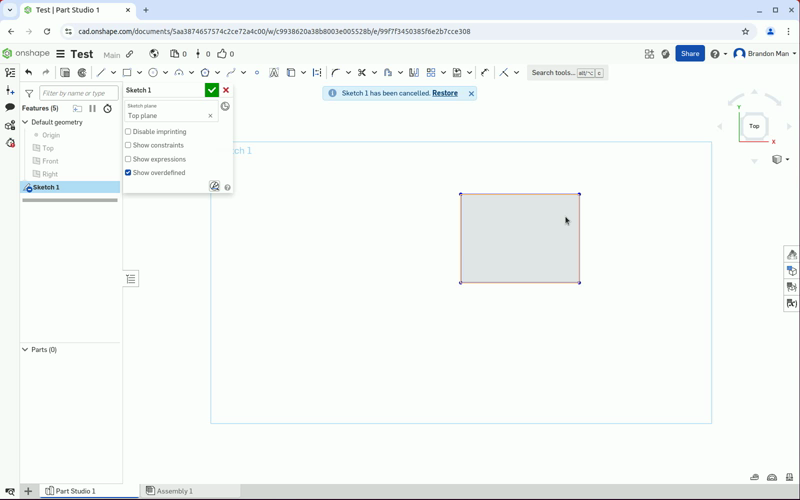
click(565, 216)
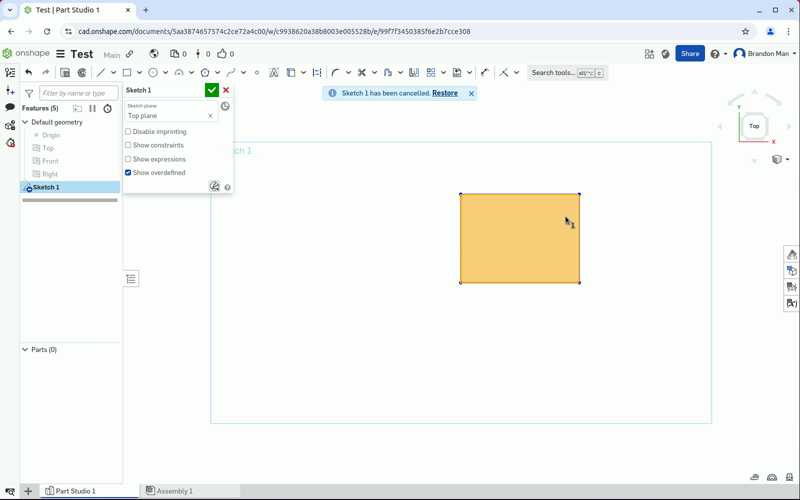
mouse_move(73, 352)
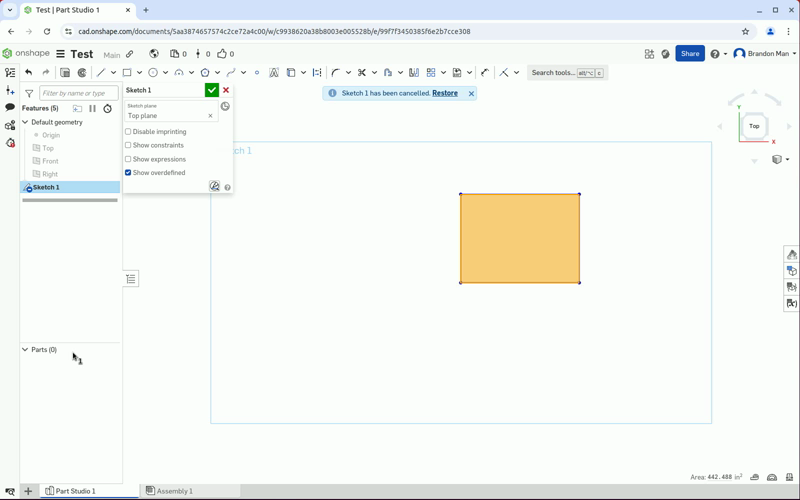
key(shift+y)
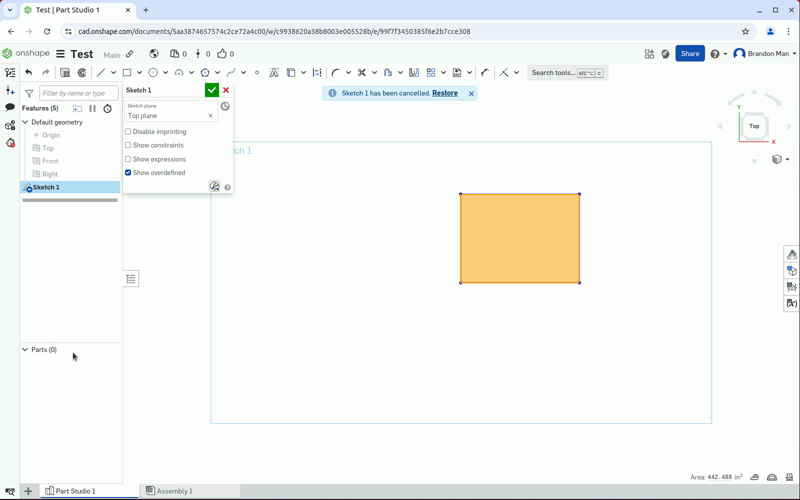
key(shift+e)
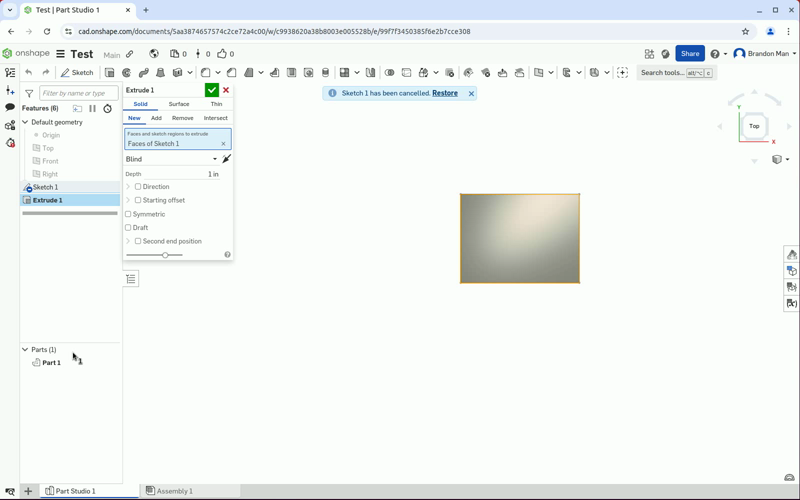
mouse_move(143, 106)
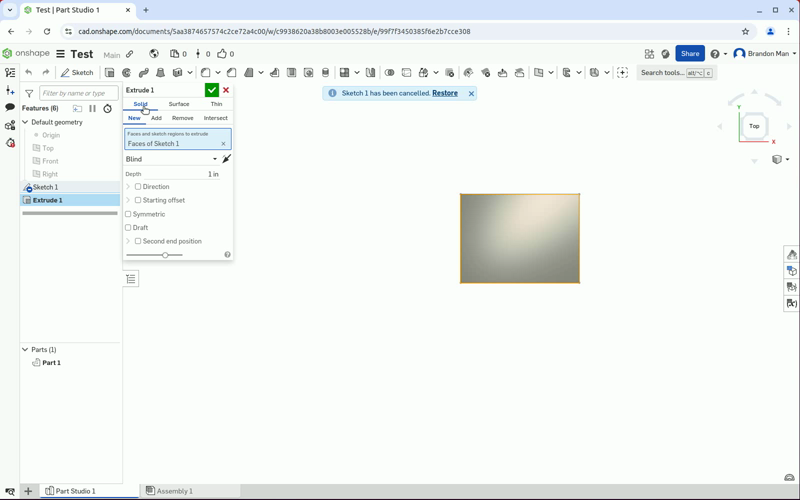
click(143, 106)
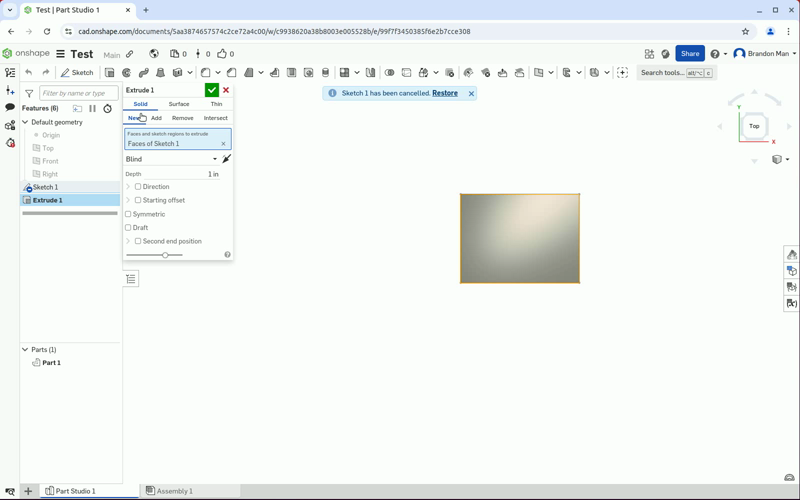
mouse_move(137, 120)
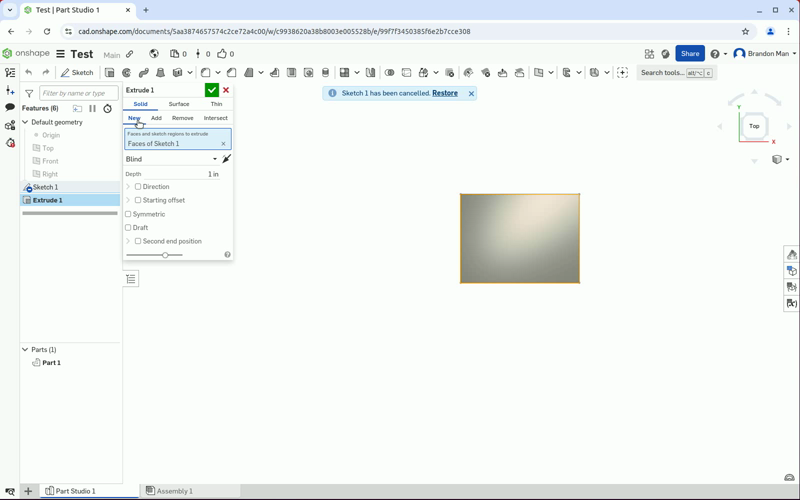
click(137, 120)
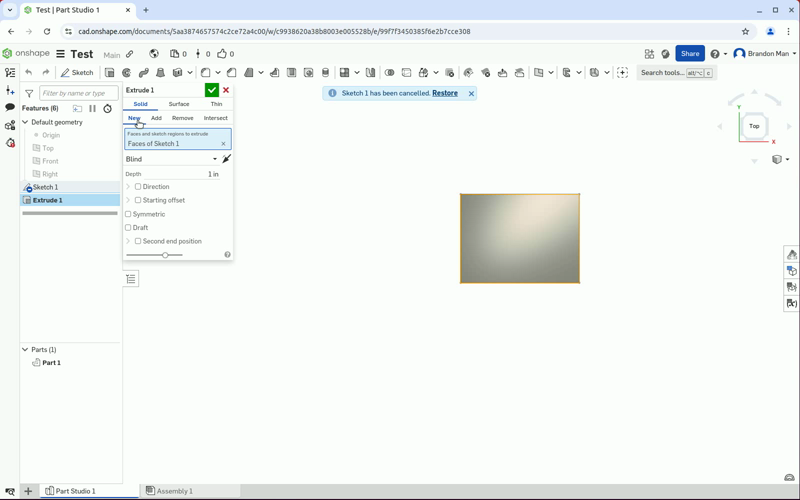
key(tab, 4)
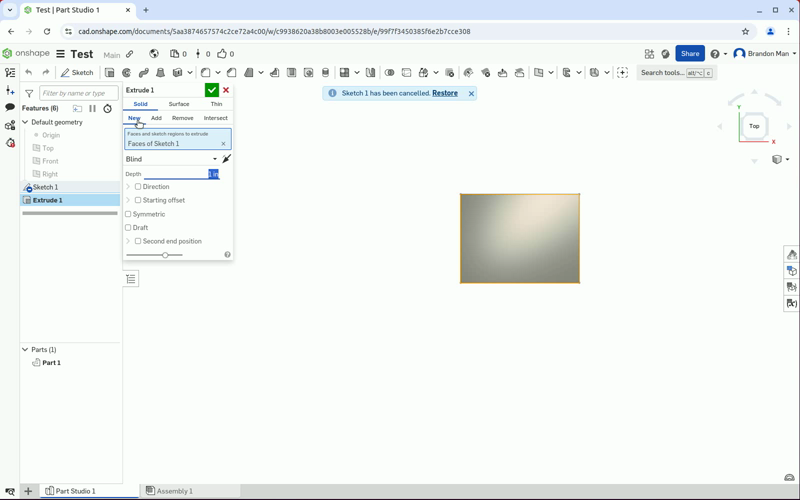
text(6.018)
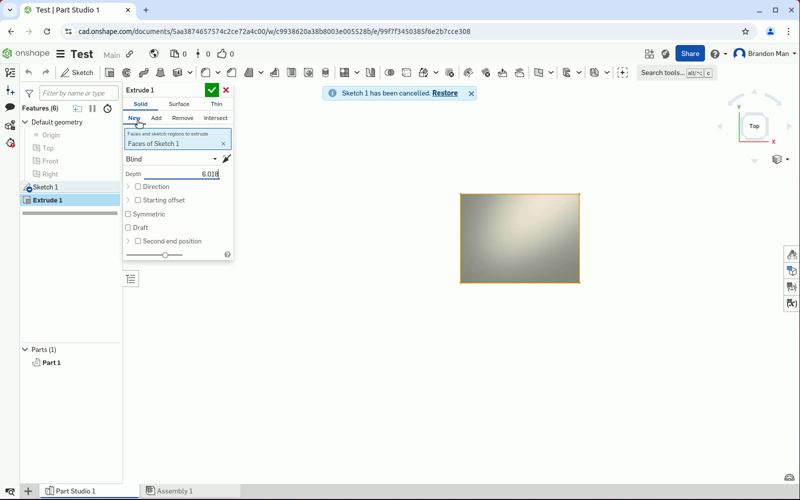
key(enter)
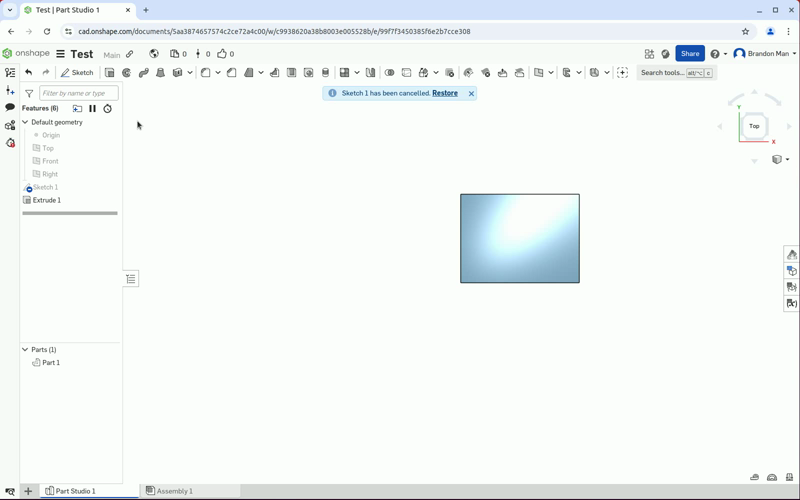
key(shift+h)
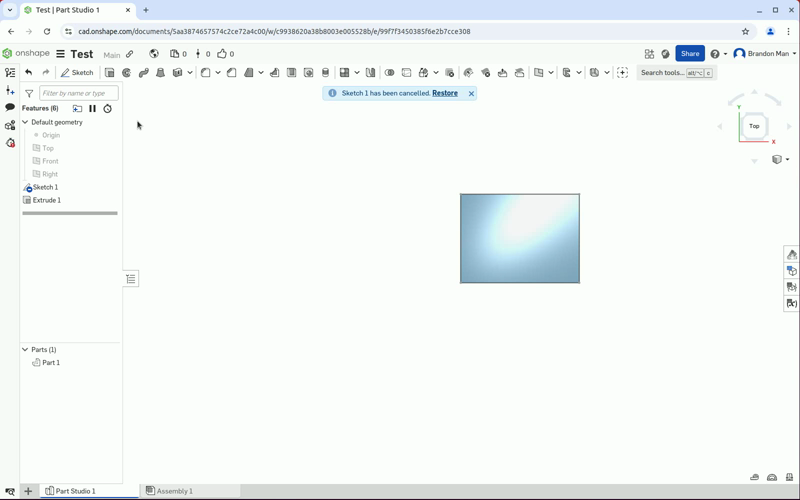
key(shift+h)
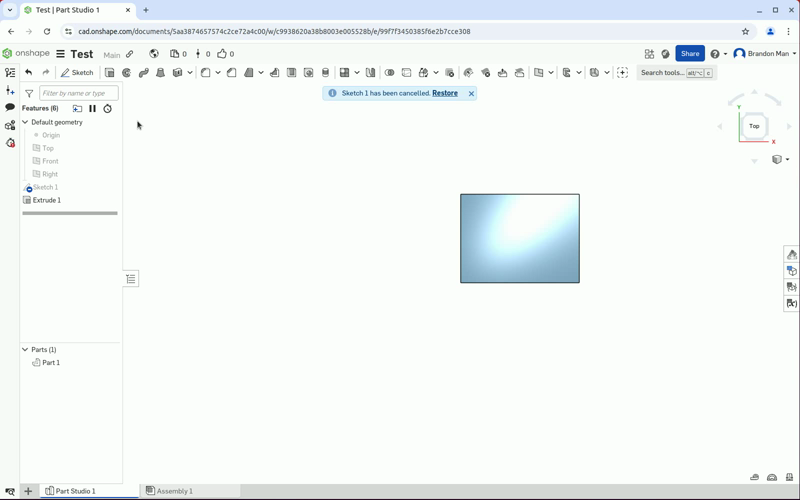
mouse_move(73, 189)
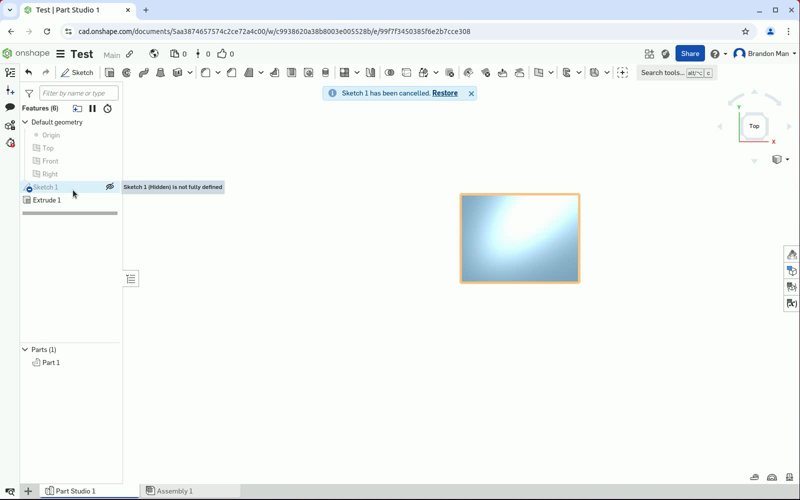
click(73, 189)
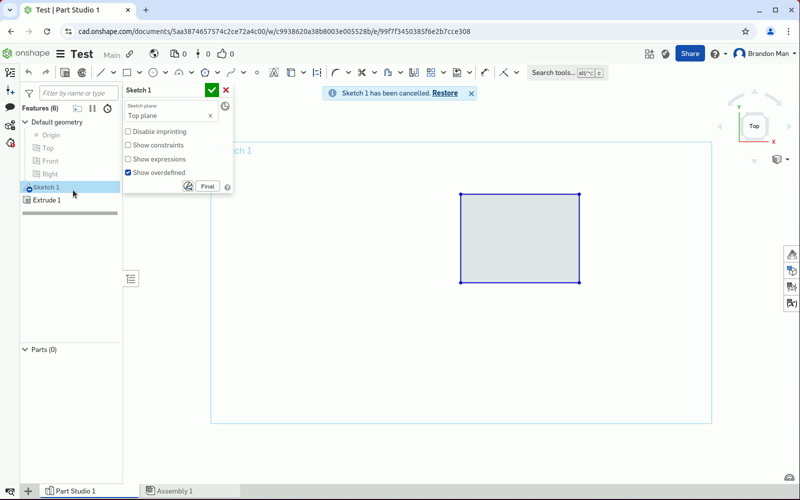
mouse_move(229, 92)
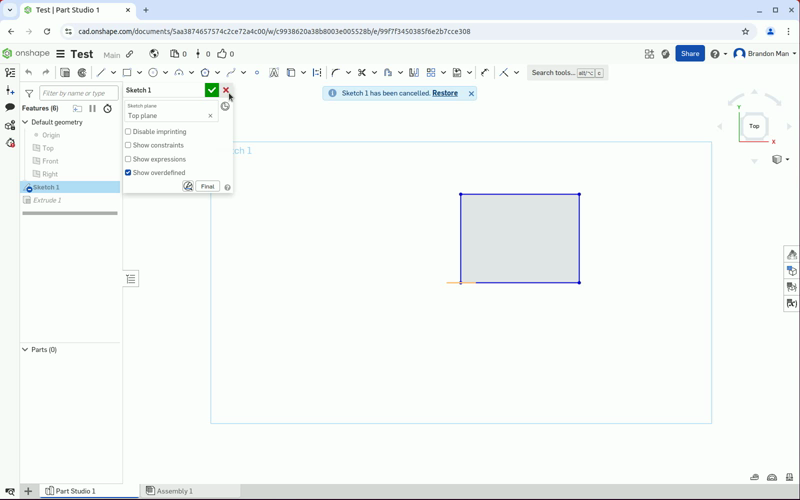
click(229, 92)
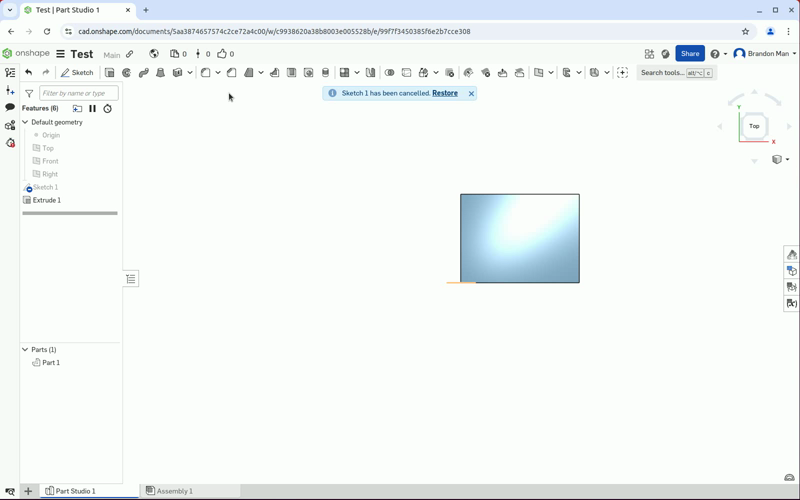
mouse_move(541, 75)
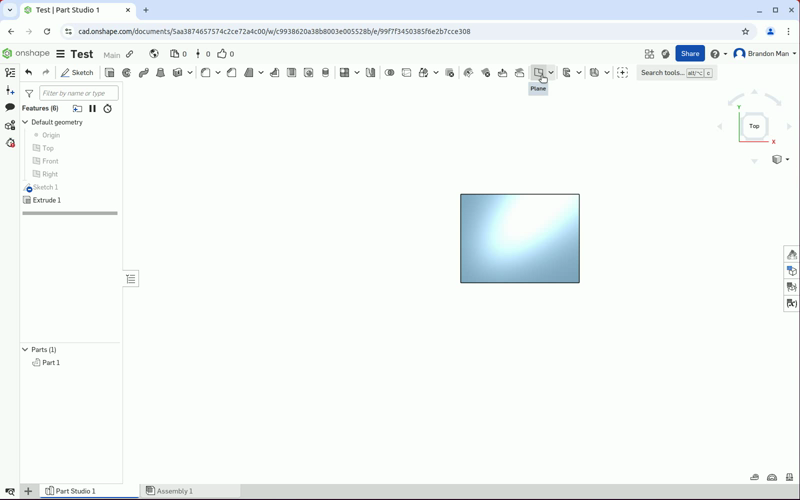
click(541, 75)
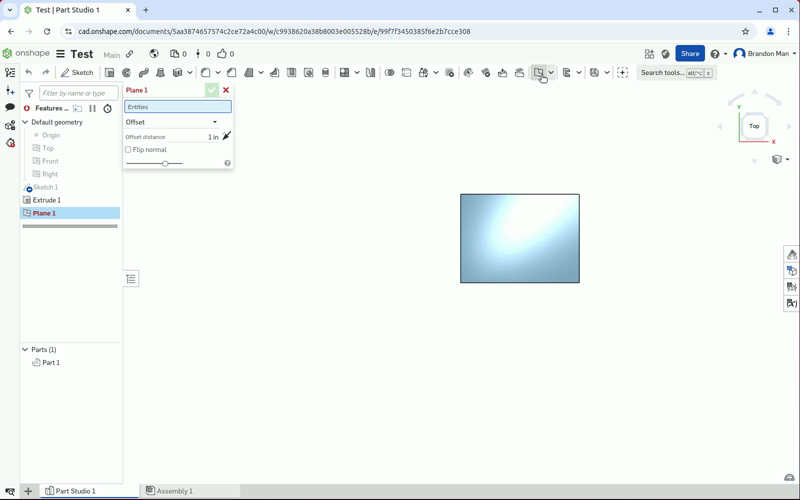
mouse_move(73, 150)
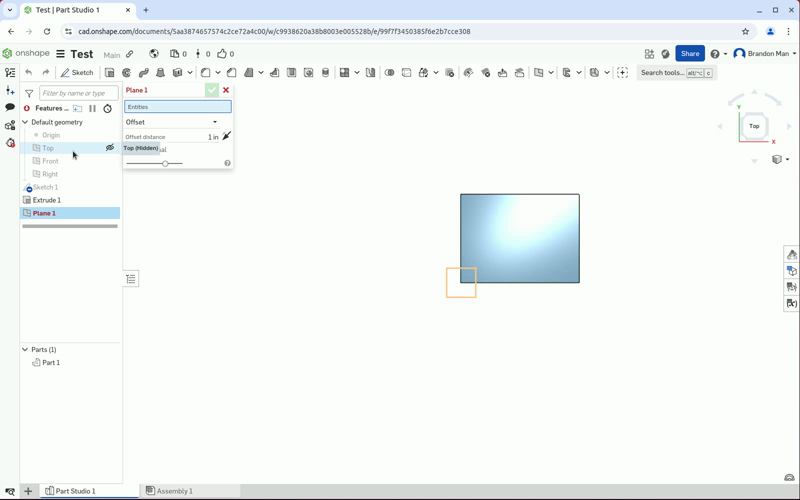
click(73, 150)
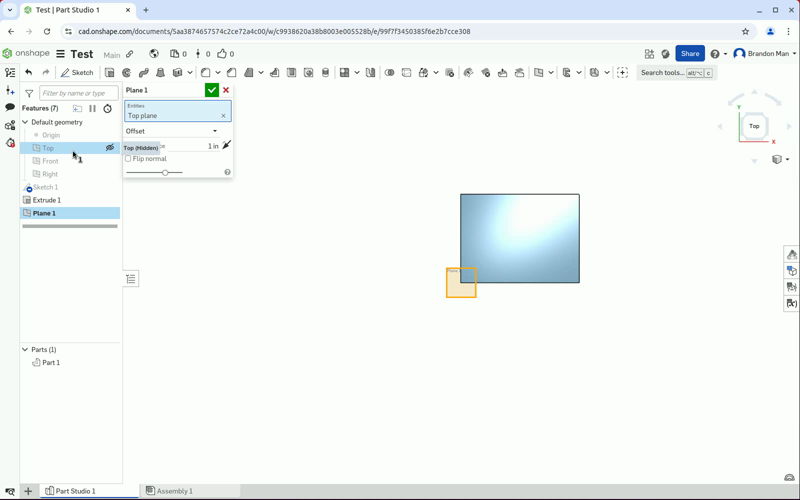
key(tab, 2)
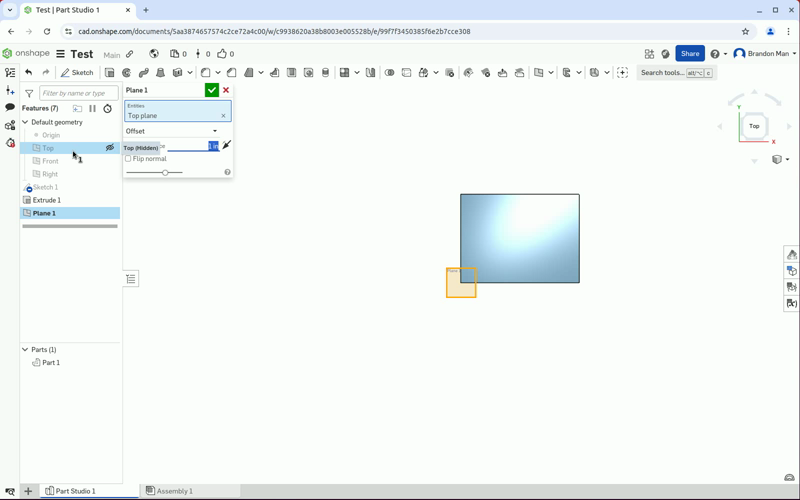
text(6.008)
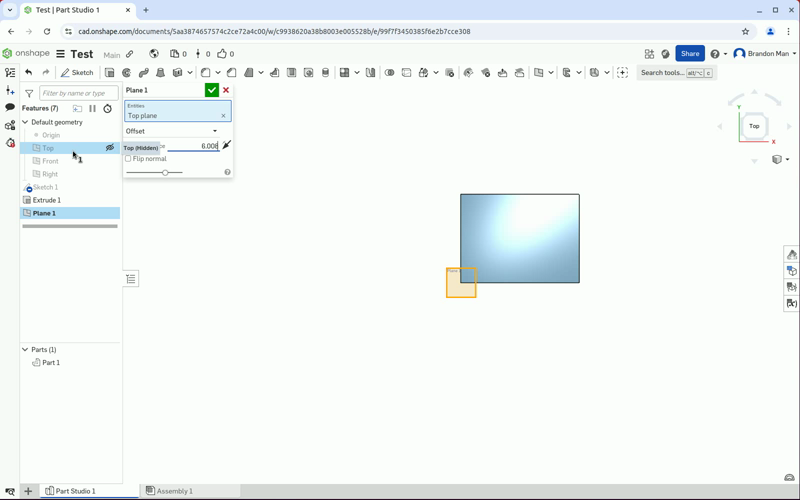
key(enter, 2)
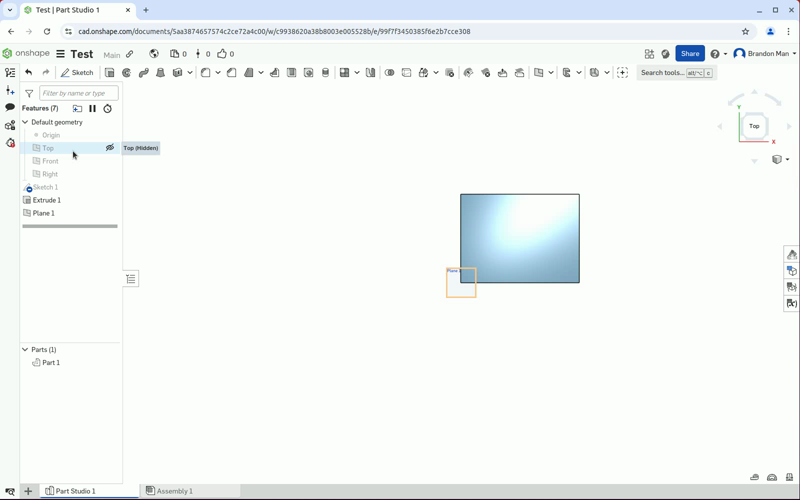
key(shift+s)
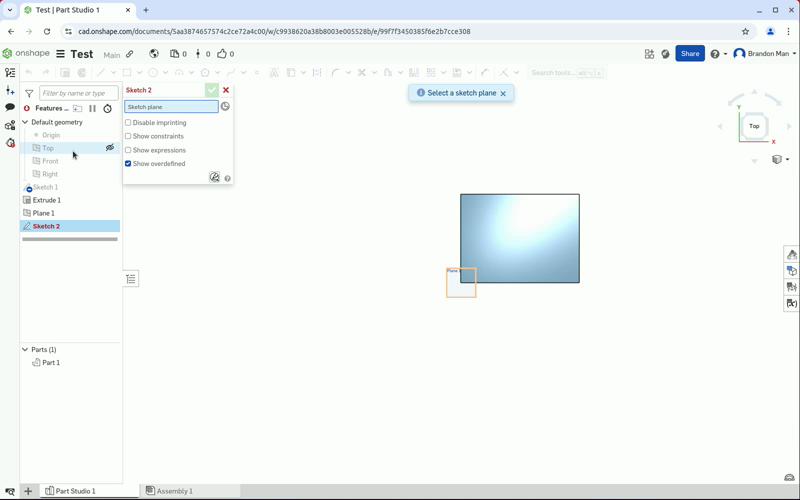
mouse_move(73, 215)
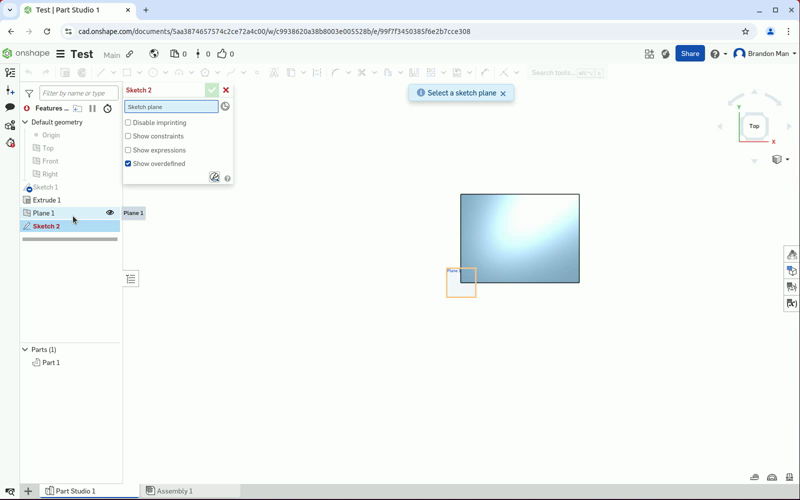
click(73, 215)
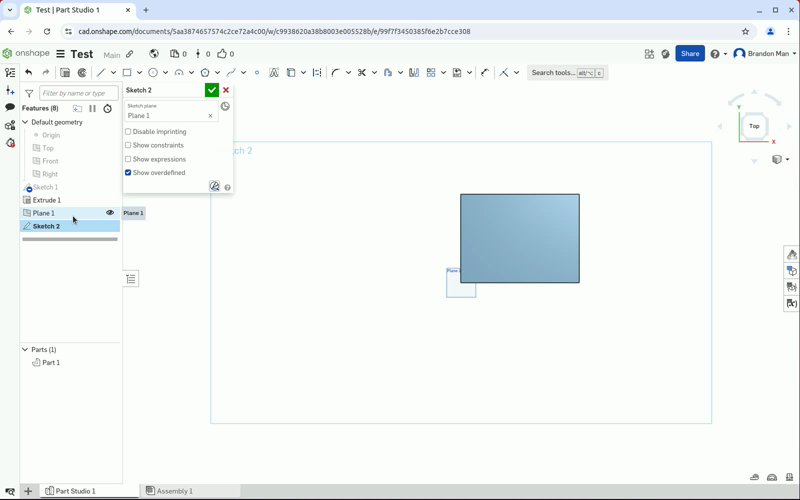
mouse_move(73, 352)
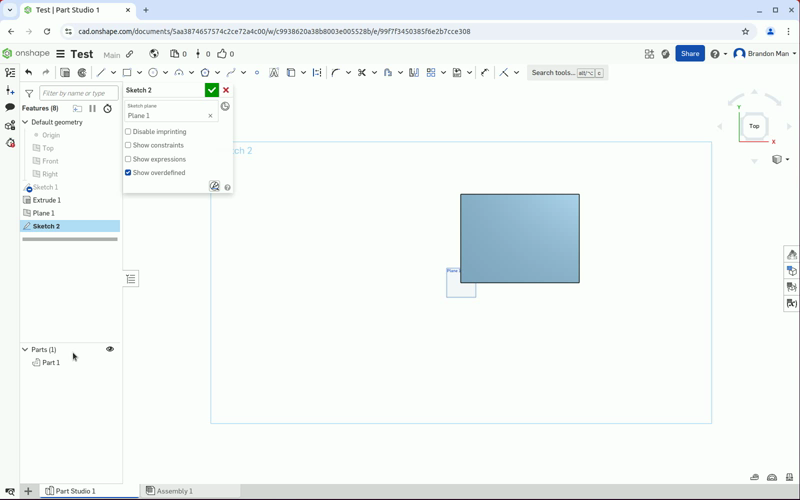
key(y)
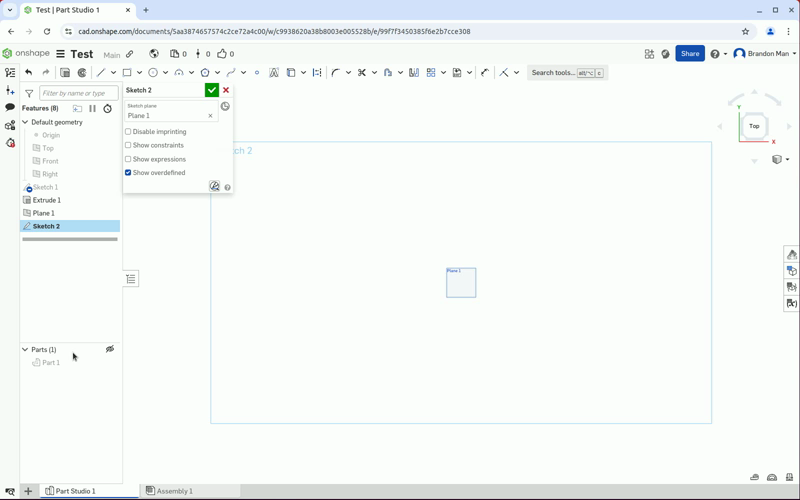
key(l)
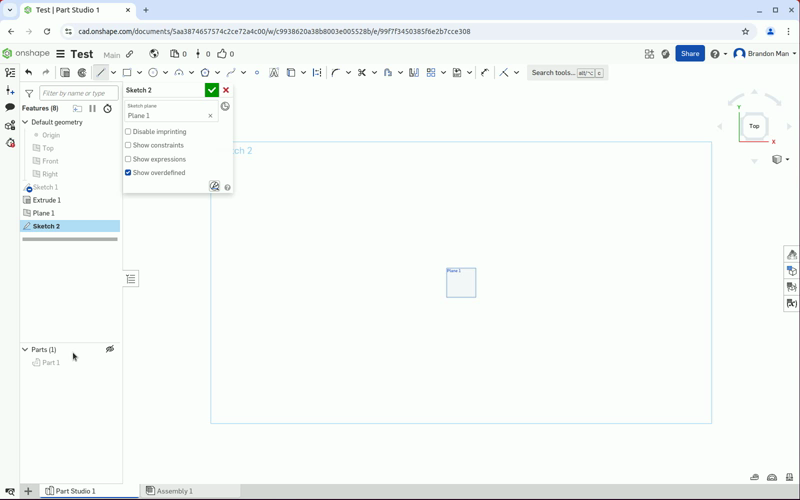
key_down(shift)
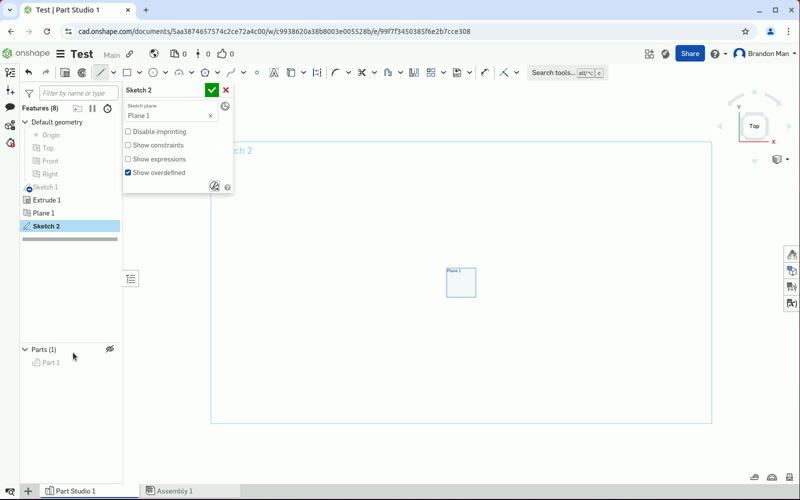
mouse_move(476, 267)
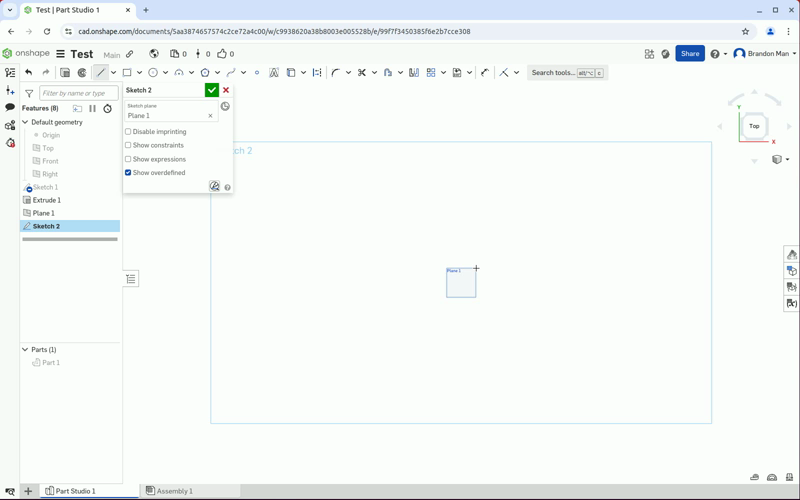
click(476, 267)
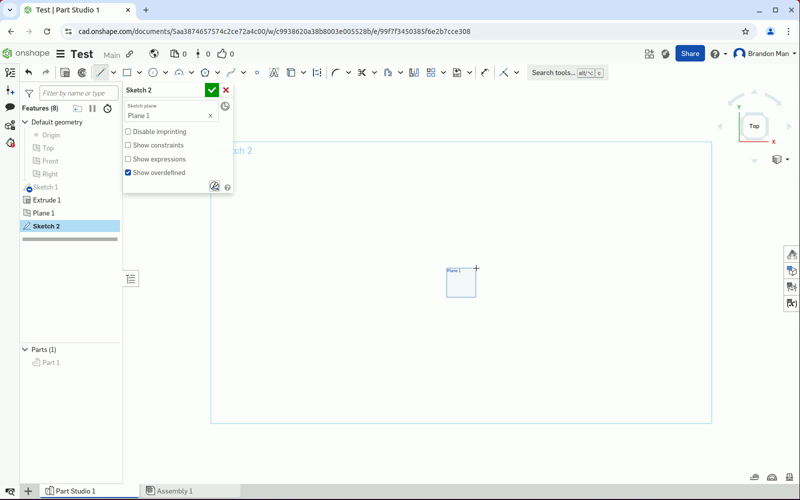
key_up(shift)
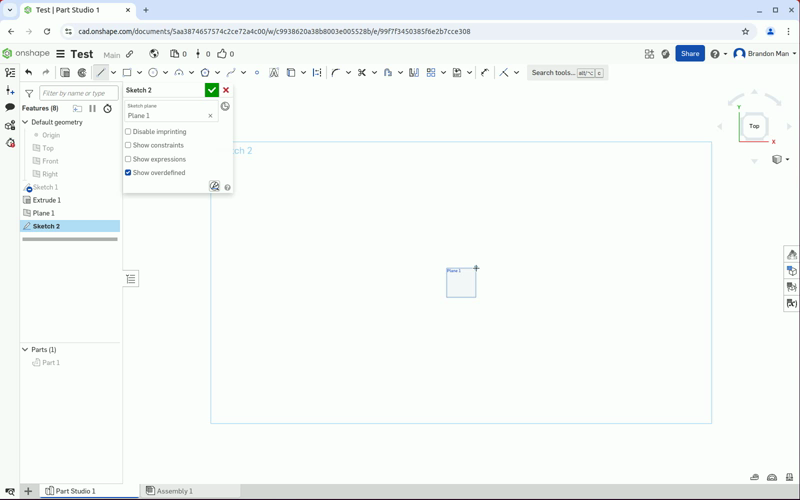
key_down(shift)
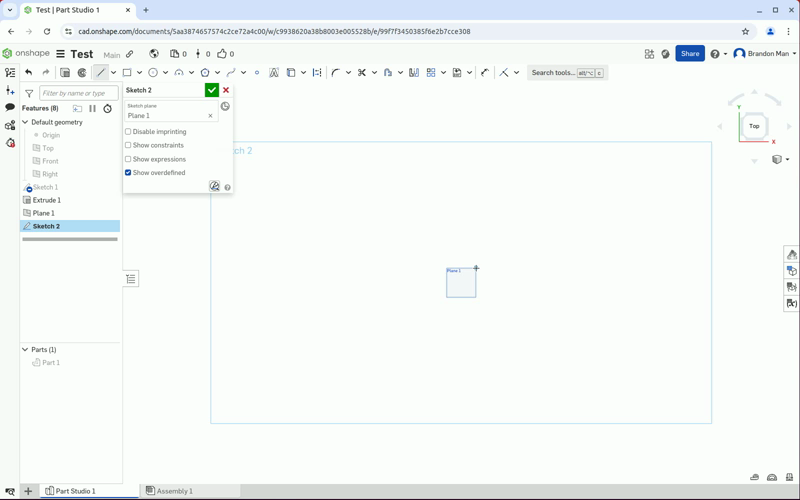
mouse_move(565, 267)
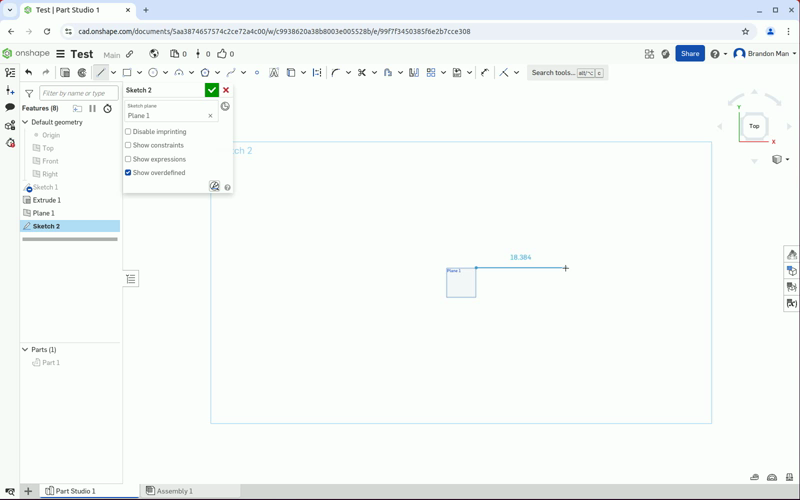
click(565, 267)
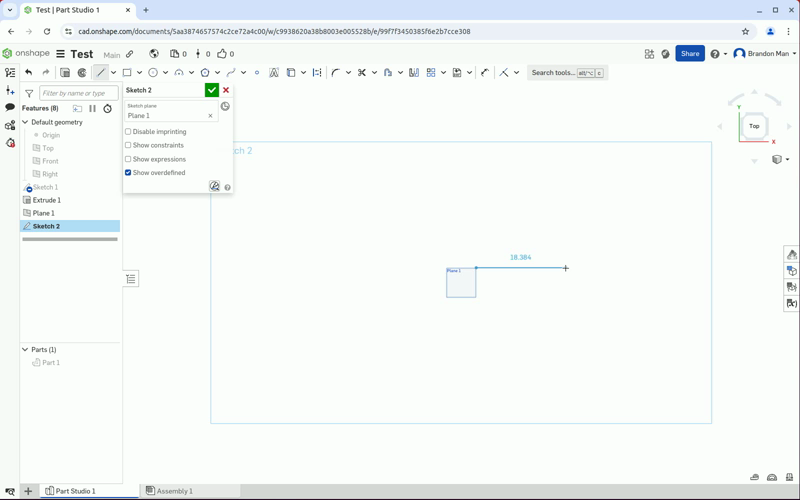
key_up(shift)
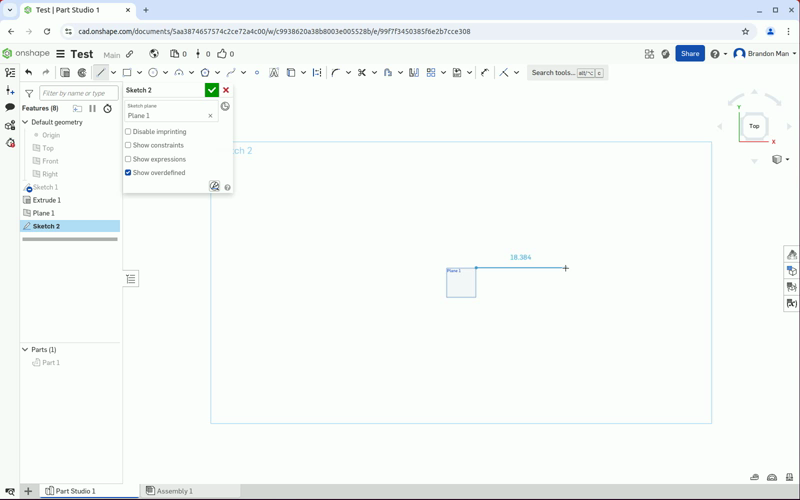
key_down(shift)
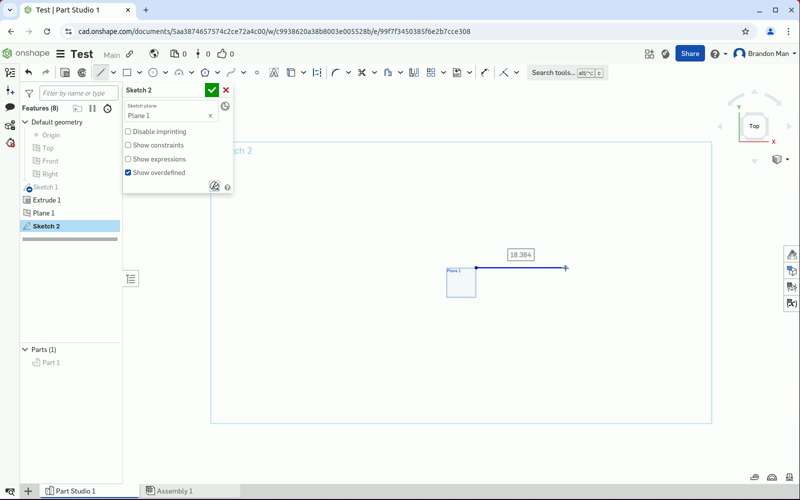
mouse_move(589, 267)
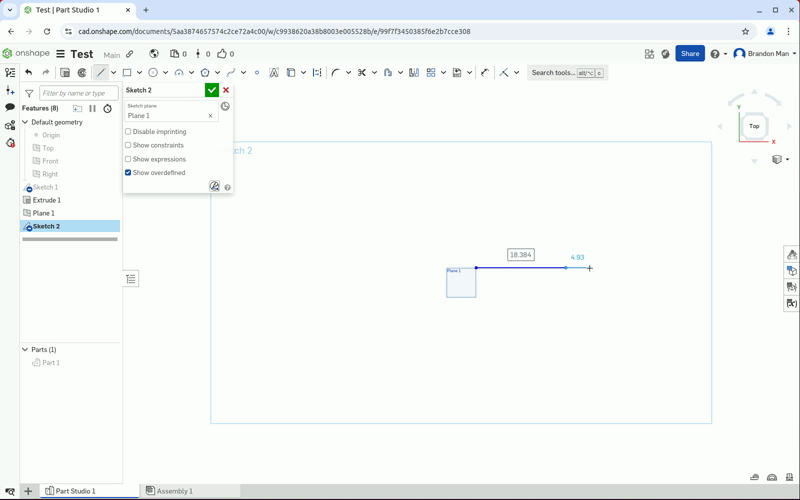
mouse_move(565, 208)
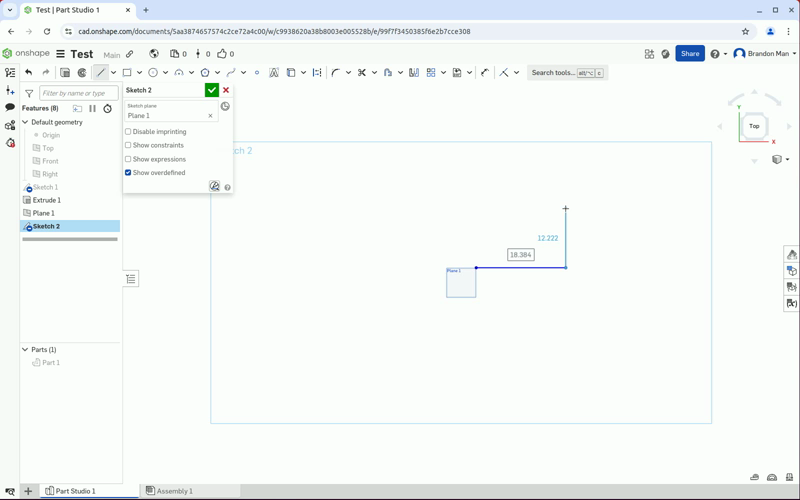
click(565, 208)
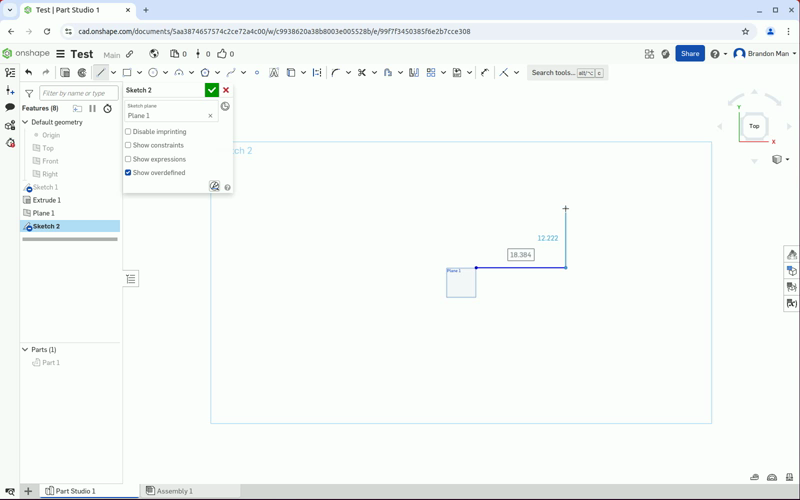
key_up(shift)
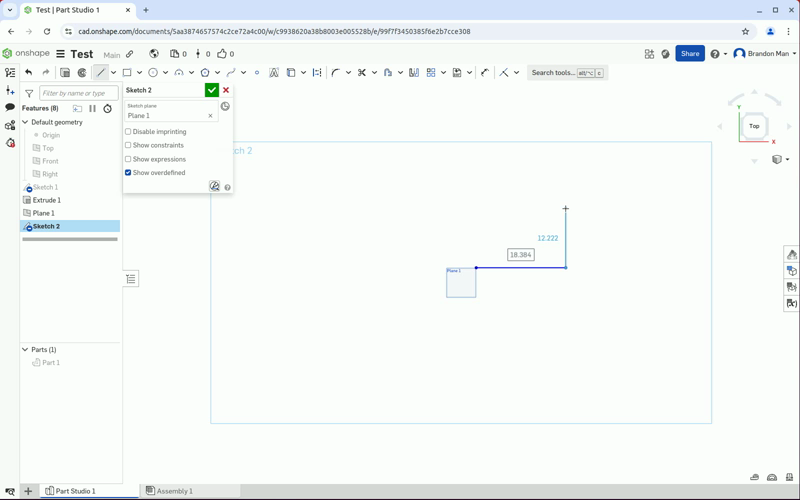
key_down(shift)
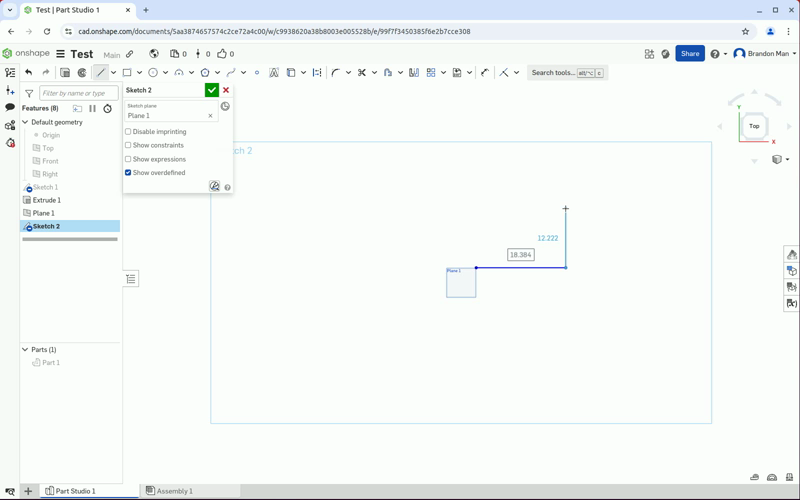
mouse_move(476, 208)
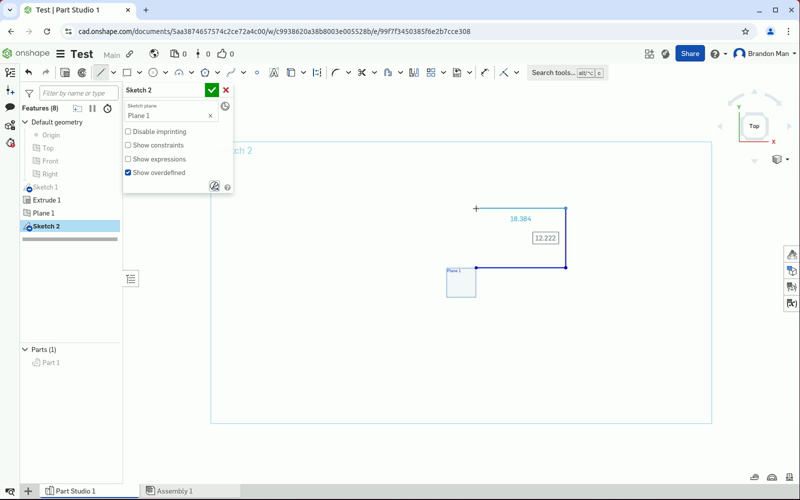
click(476, 208)
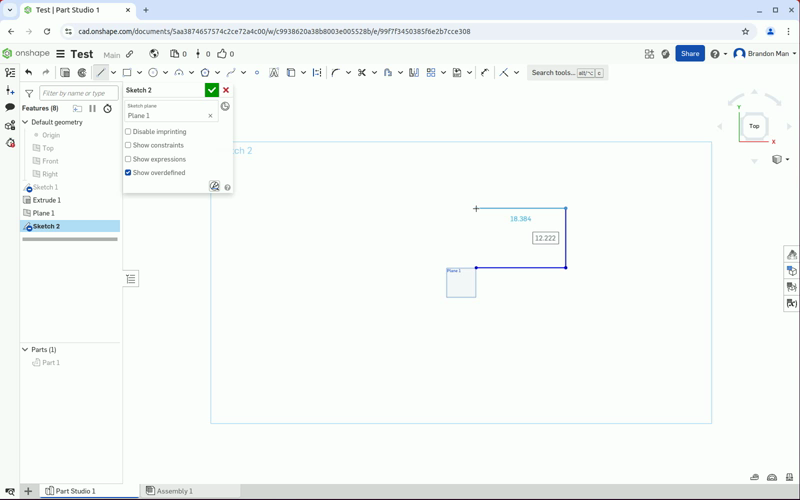
key_up(shift)
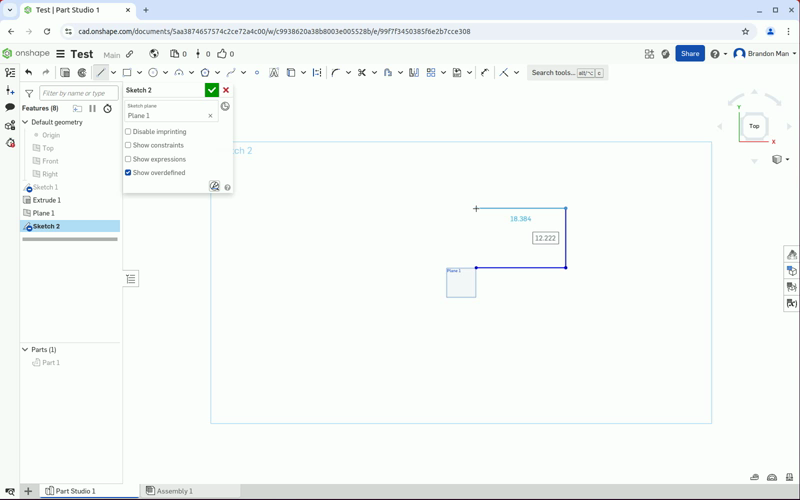
mouse_move(506, 208)
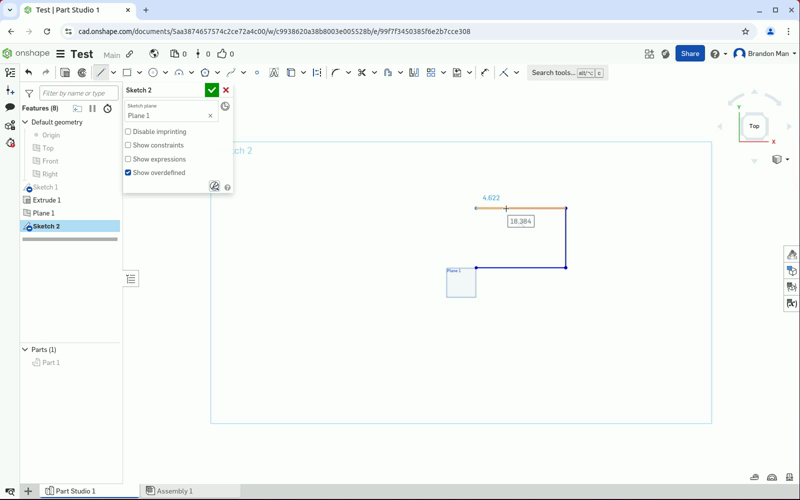
key_down(shift)
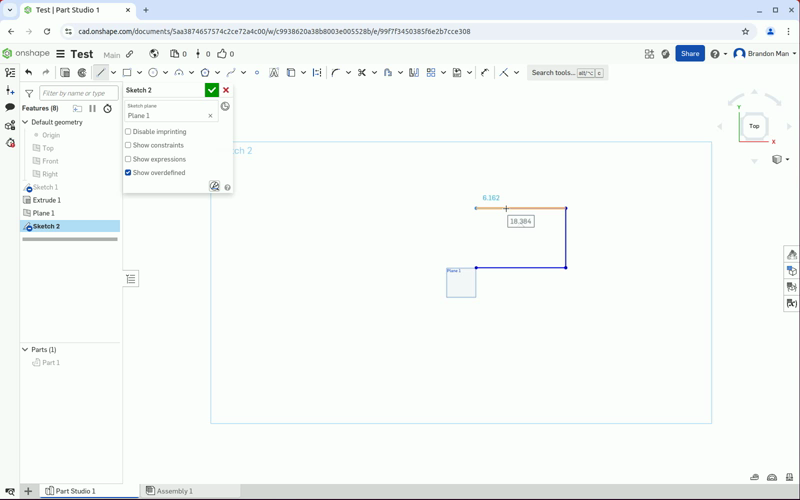
mouse_move(476, 267)
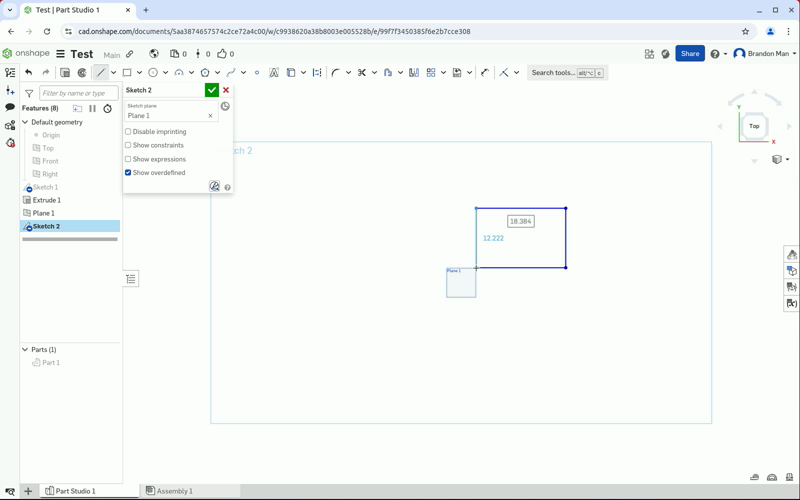
key_up(shift)
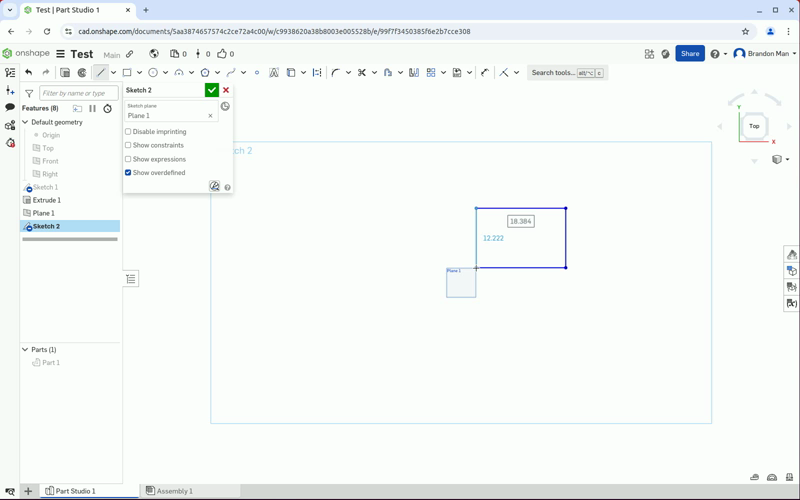
click(476, 267)
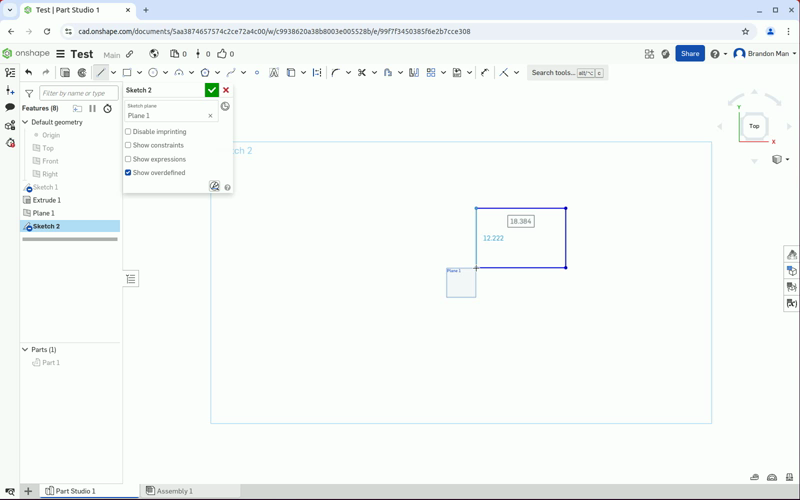
key(esc)
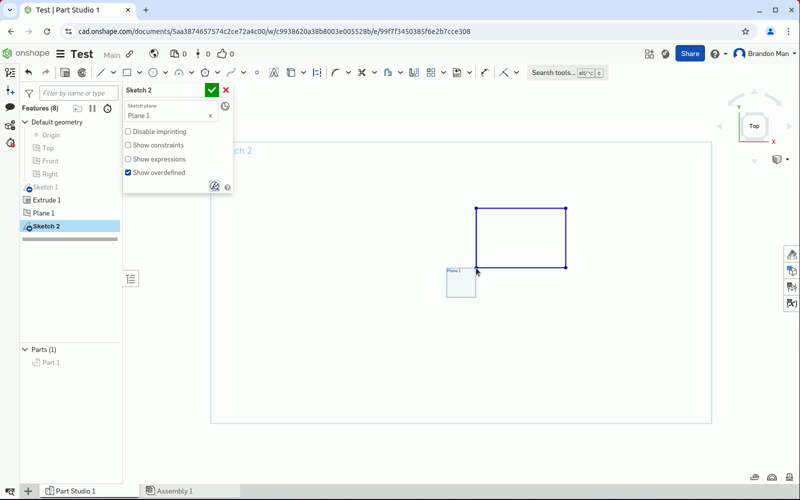
mouse_move(494, 257)
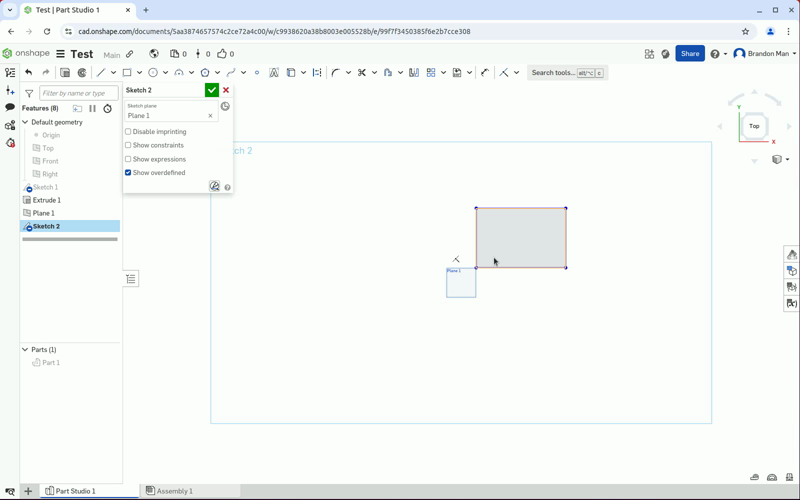
click(494, 257)
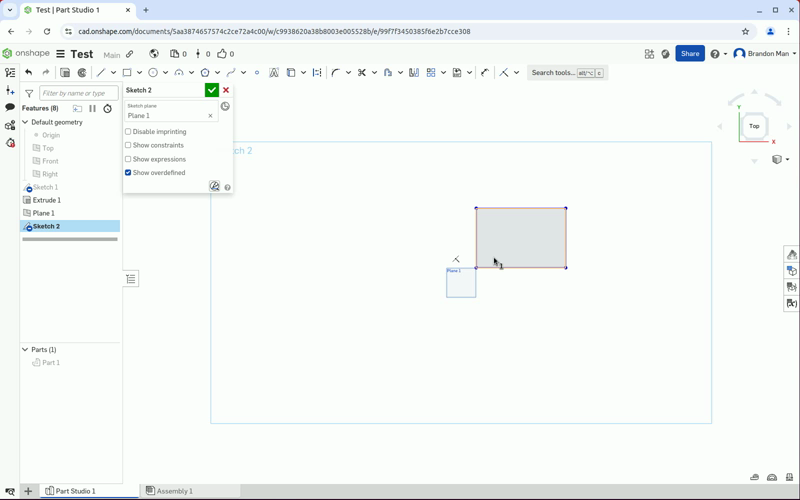
mouse_move(73, 352)
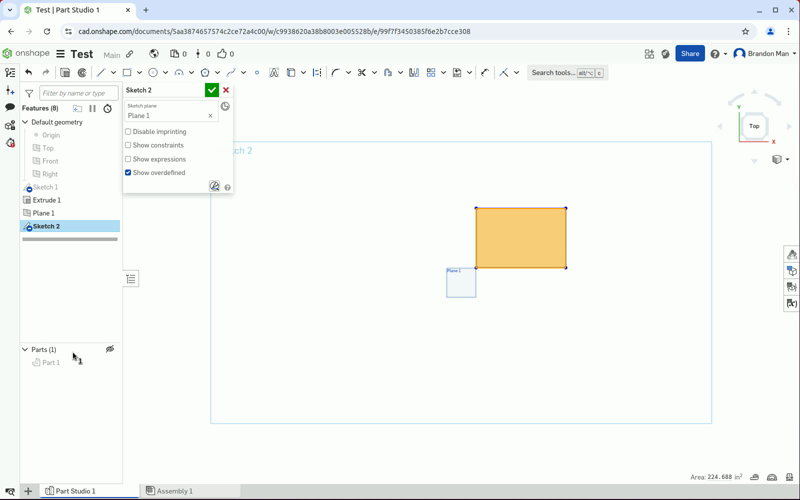
key(shift+y)
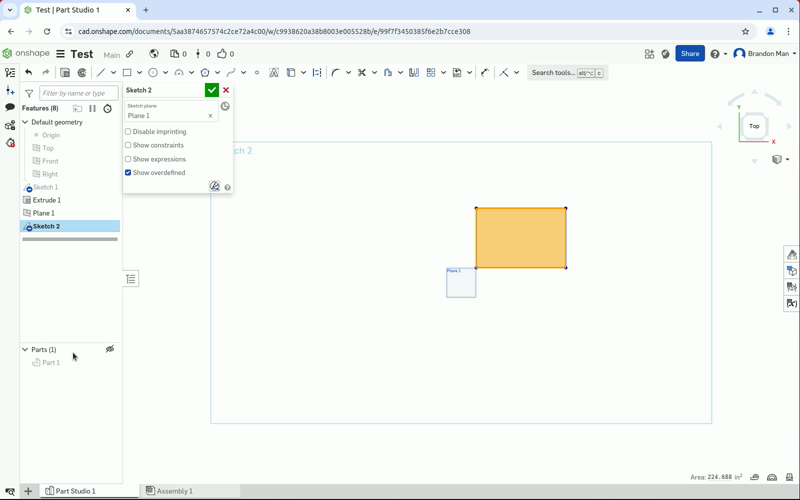
key(shift+e)
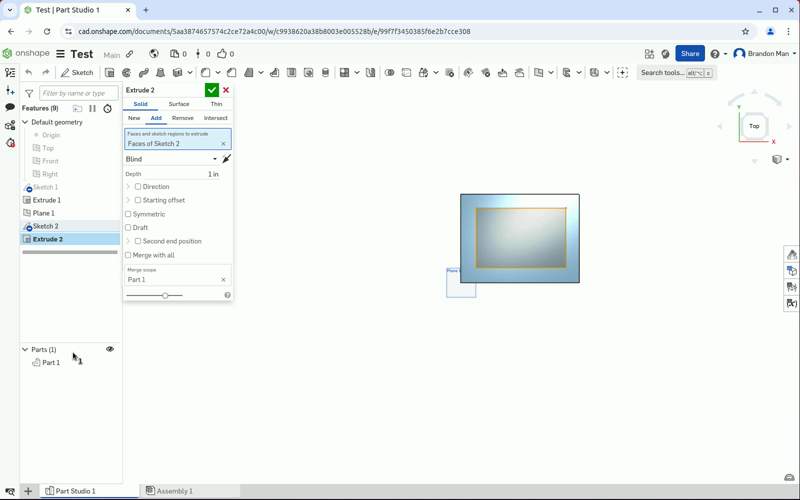
mouse_move(143, 106)
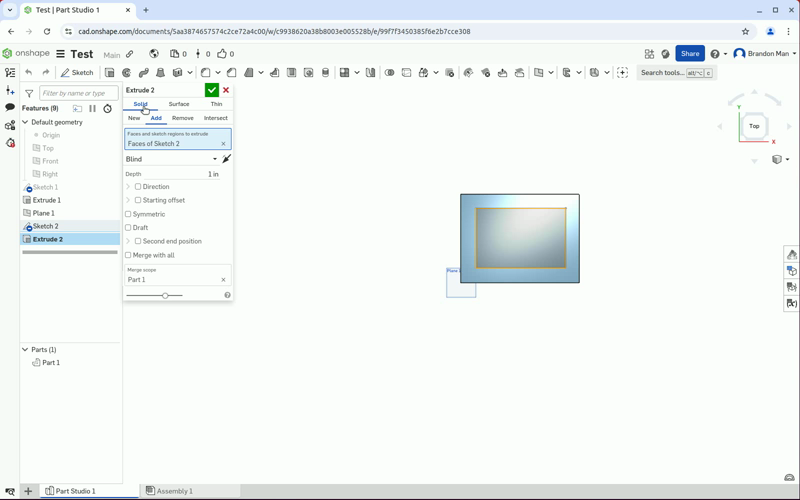
click(143, 106)
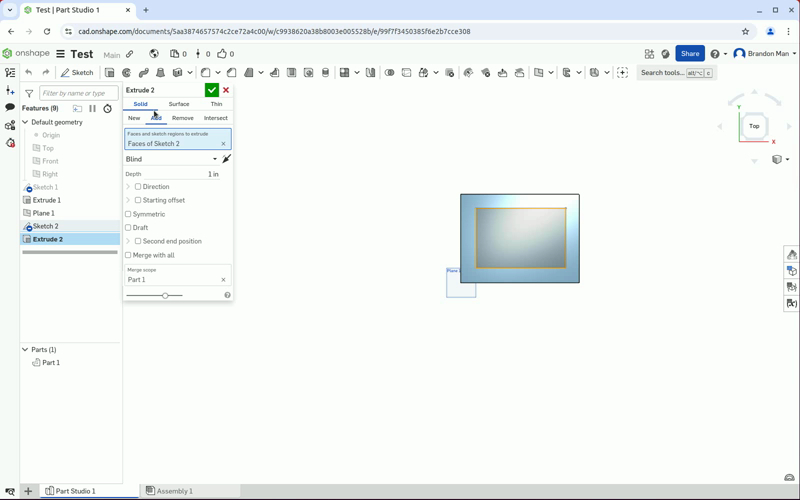
mouse_move(186, 120)
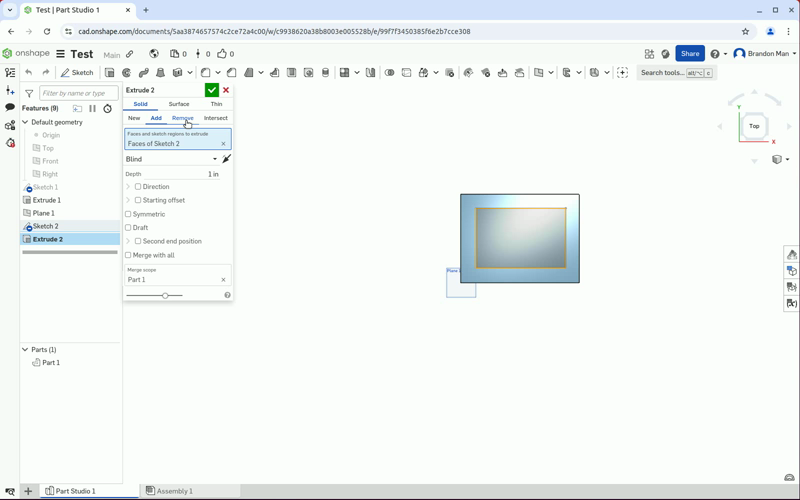
click(186, 120)
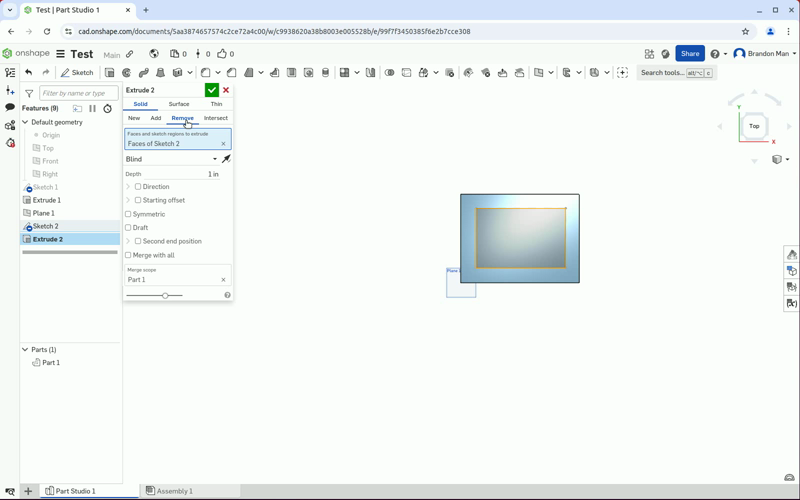
key(tab, 4)
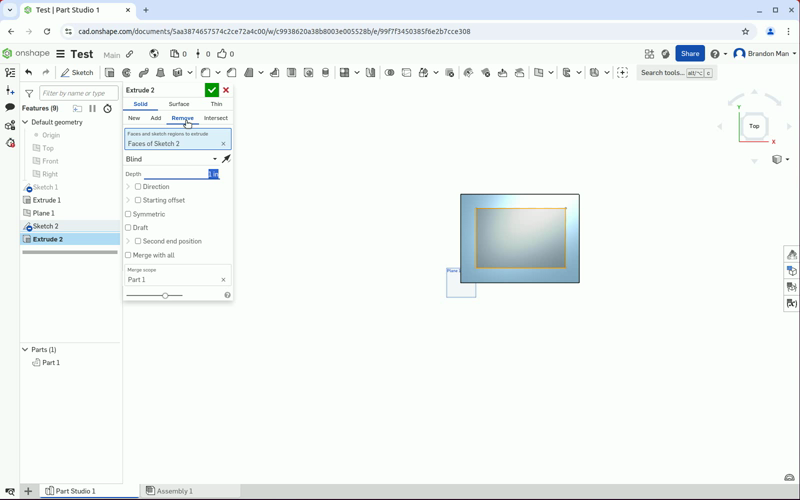
text(1.926)
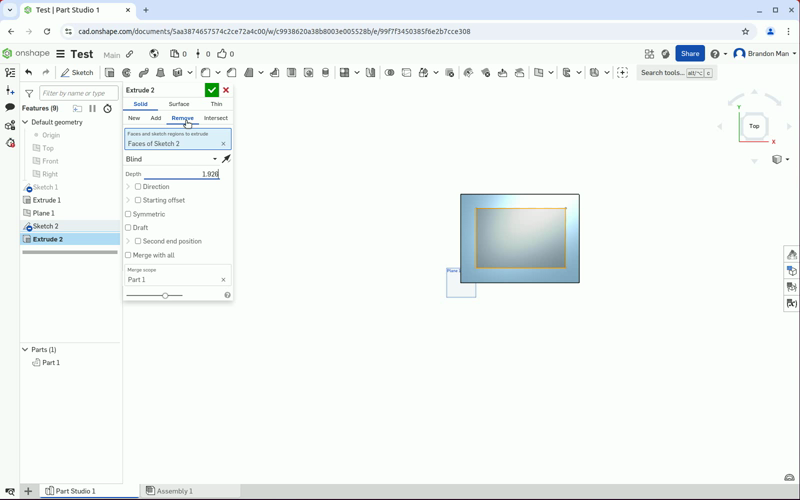
key(tab, 6)
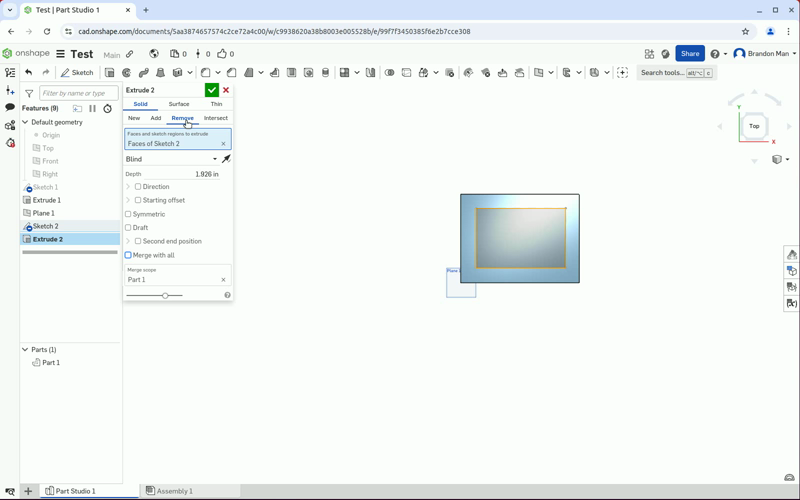
key(space)
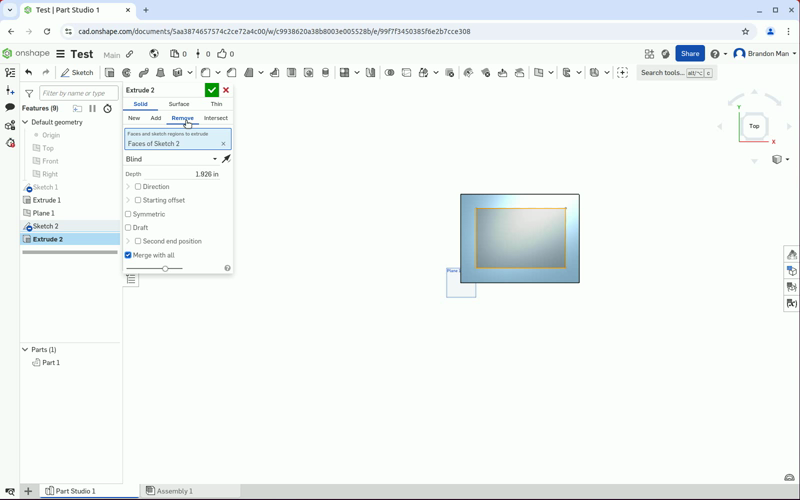
key(enter)
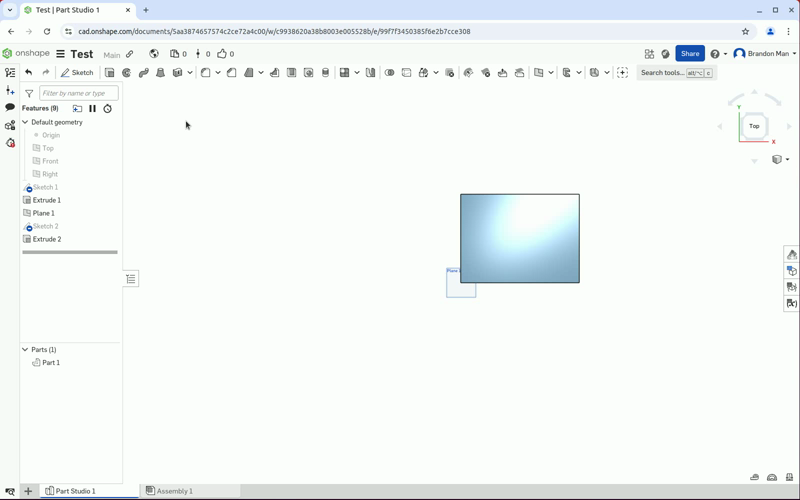
key(shift+h)
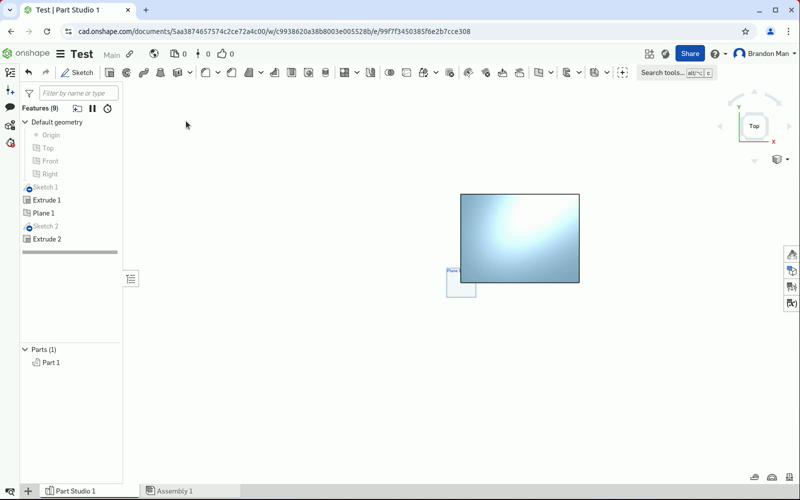
key(shift+h)
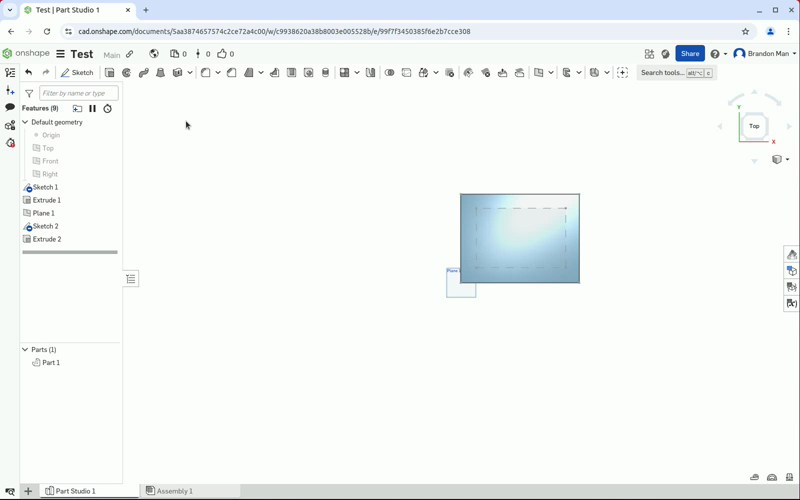
key(shift+7)
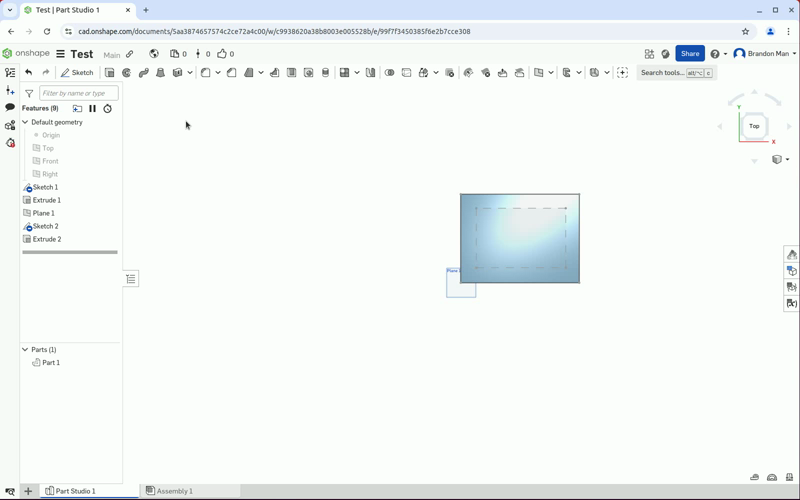
key(up, 3)
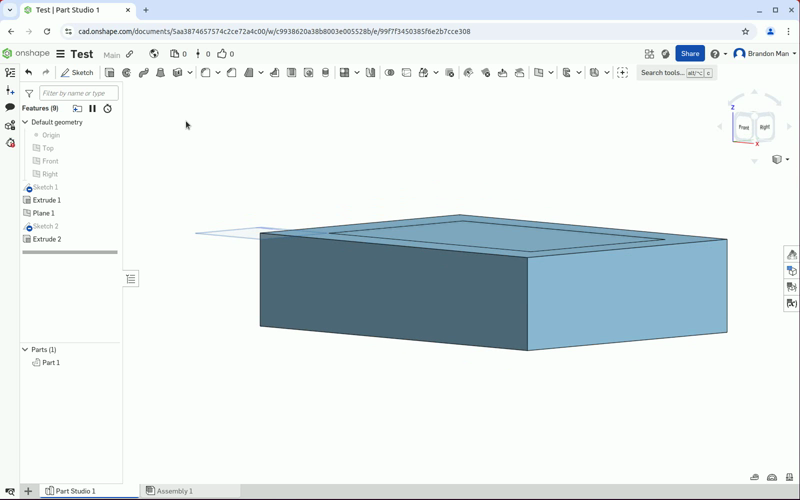
key(left, 3)
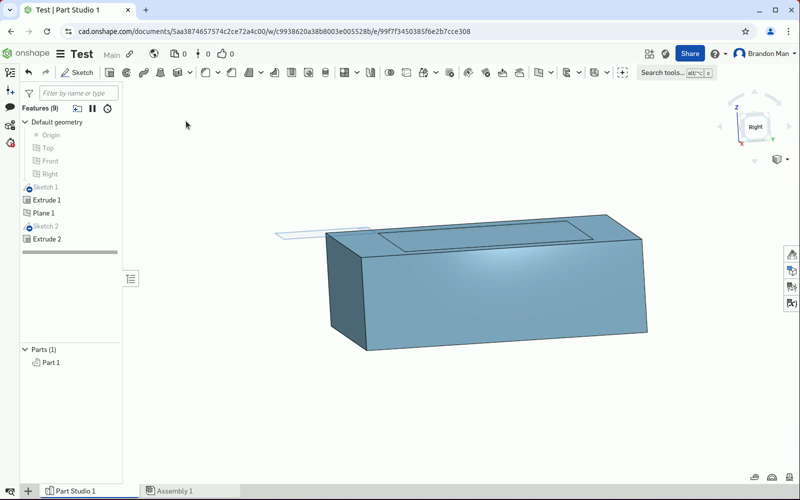
key(right, 3)
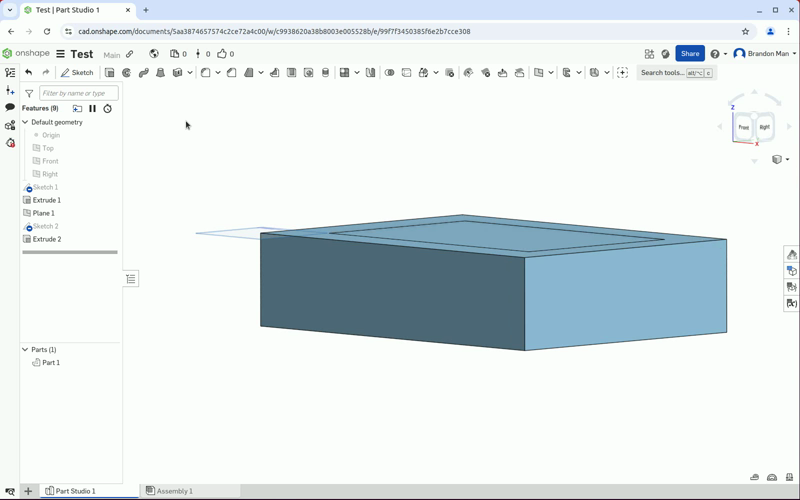
key(down, 3)
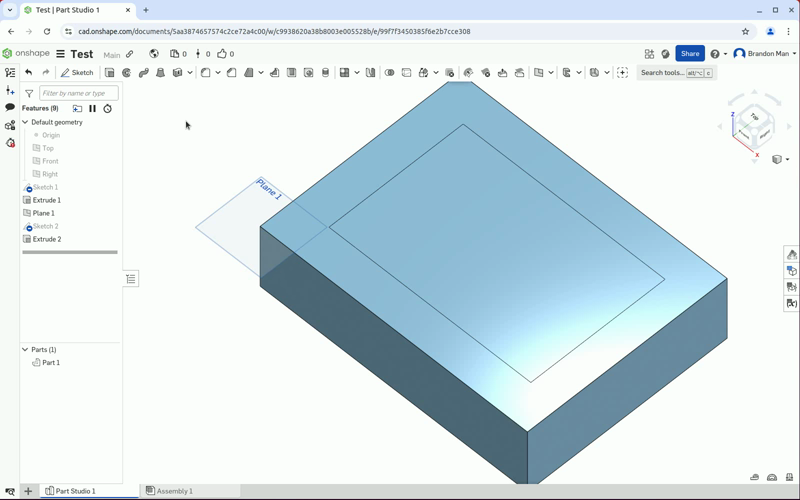
mouse_move(73, 189)
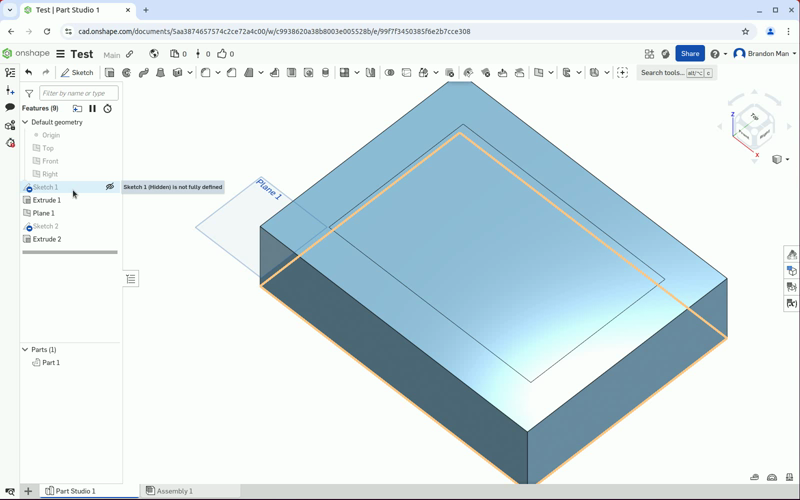
click(73, 189)